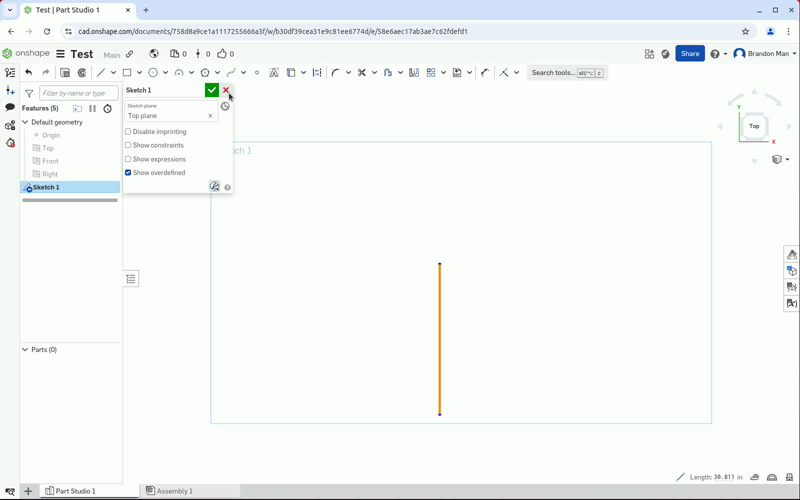
key(shift+h)
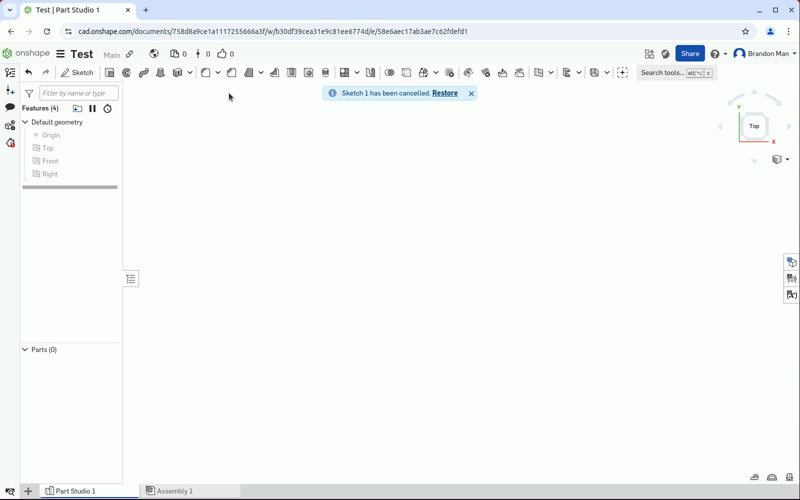
mouse_move(73, 352)
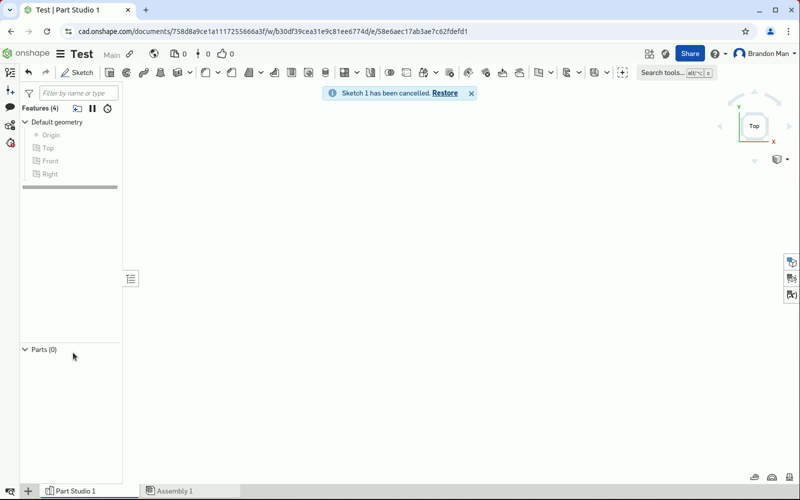
key(y)
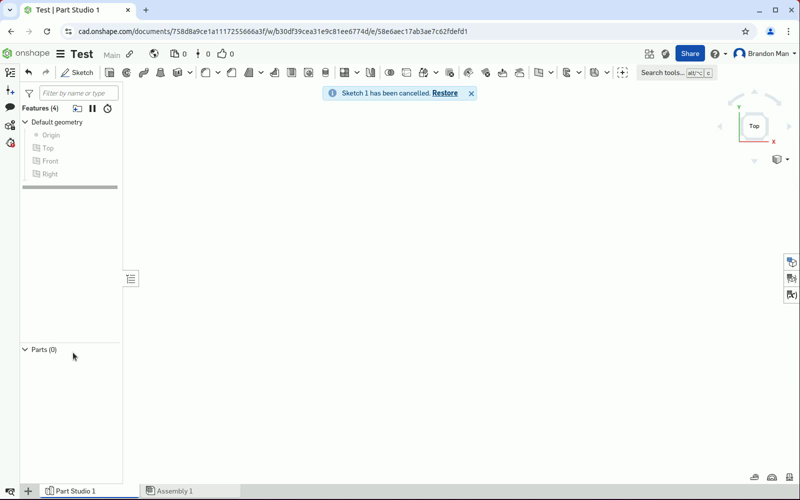
key(shift+p)
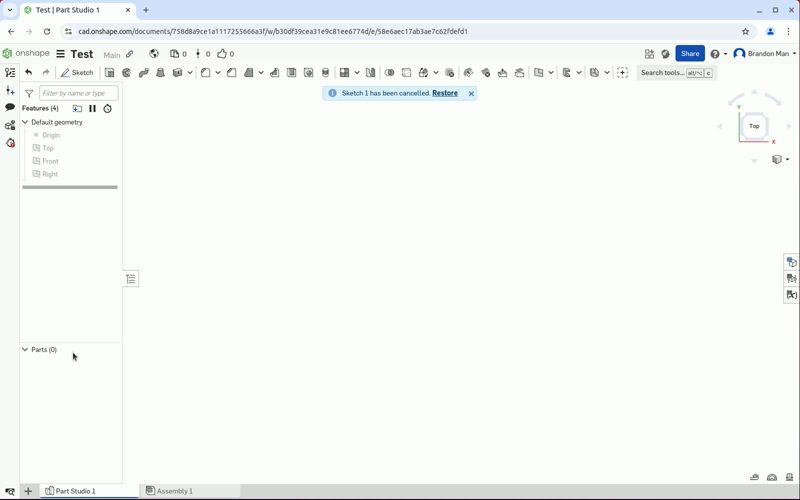
key(space)
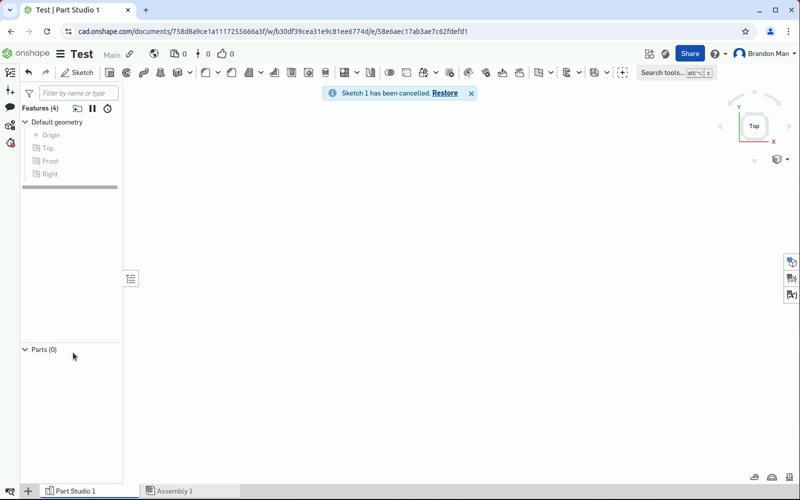
key_down(shift)
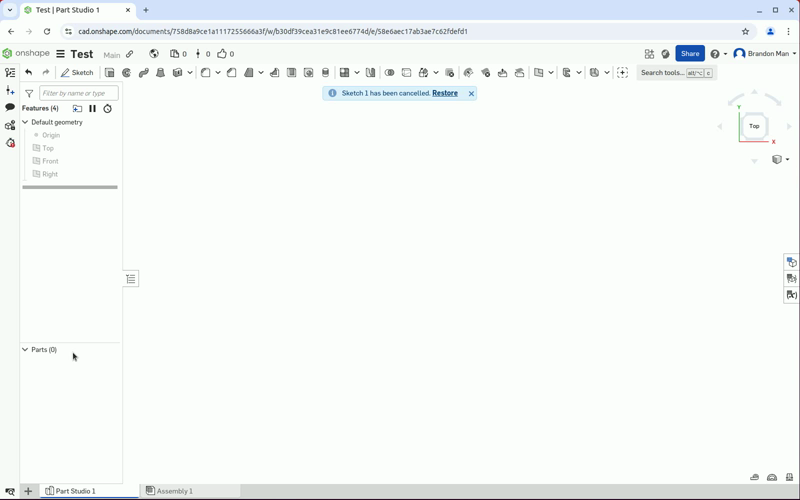
key(up)
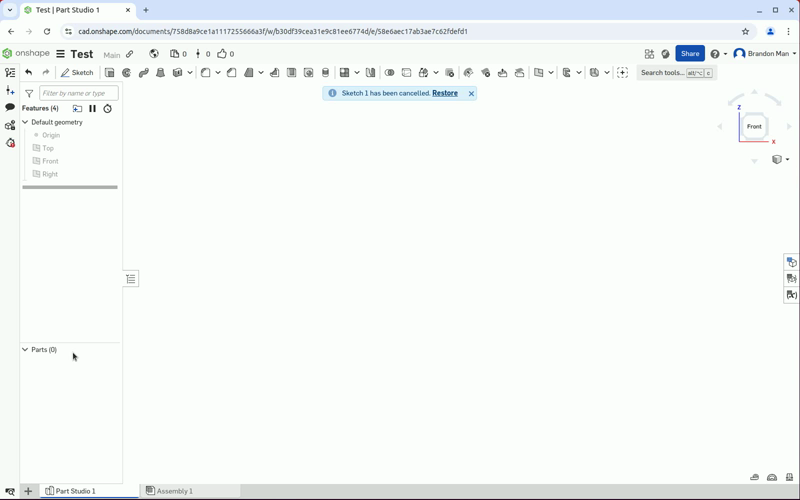
key_up(shift)
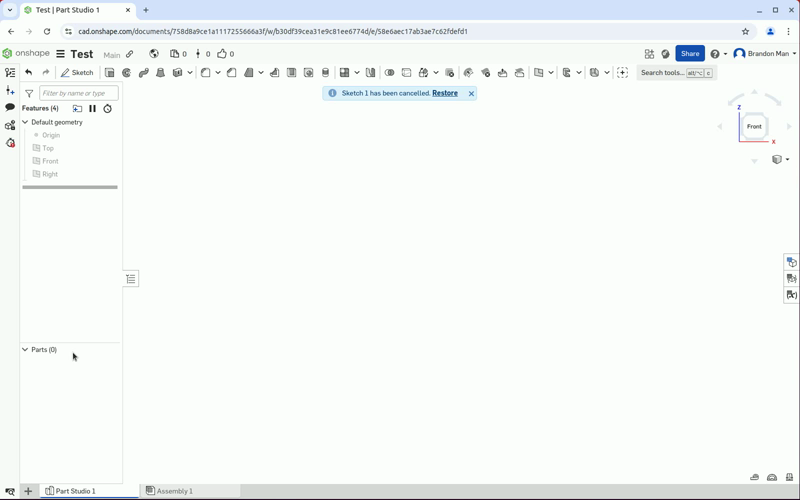
mouse_move(73, 352)
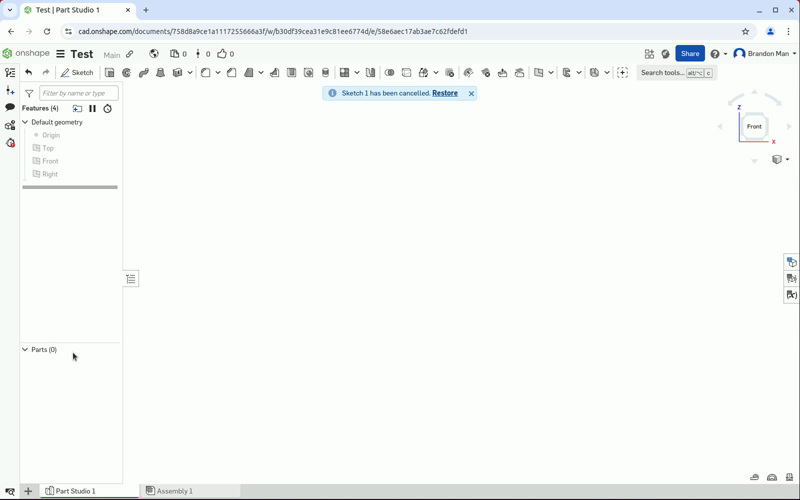
key(shift+y)
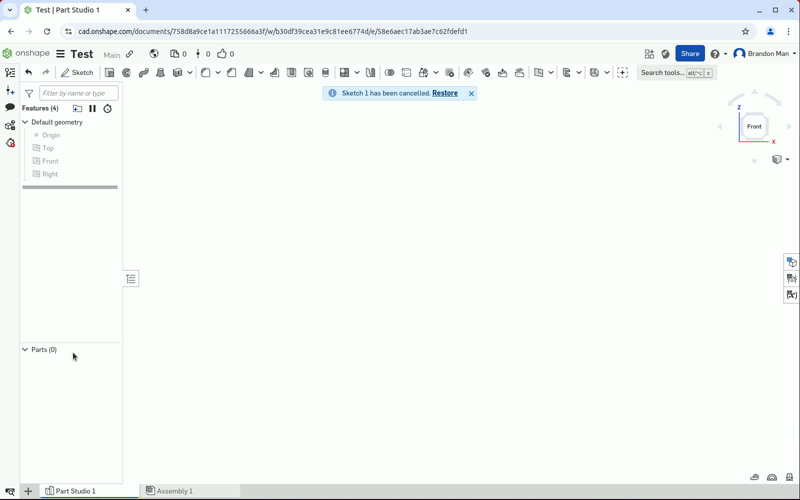
key(shift+s)
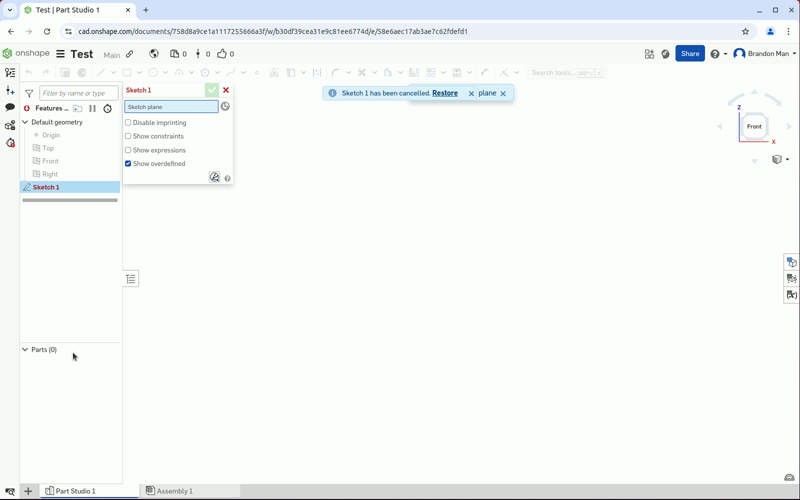
mouse_move(73, 163)
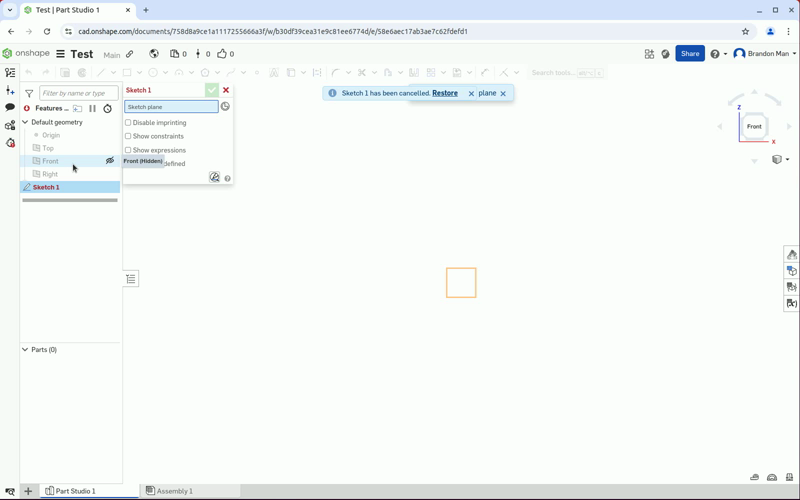
click(73, 163)
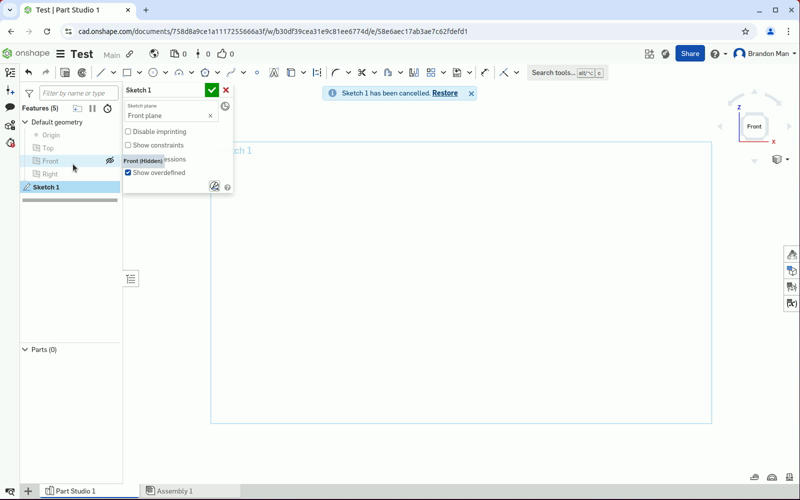
mouse_move(73, 352)
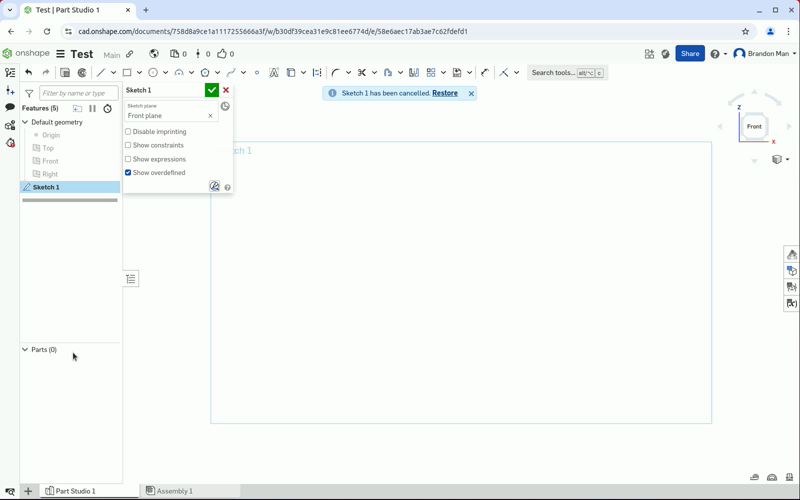
key(y)
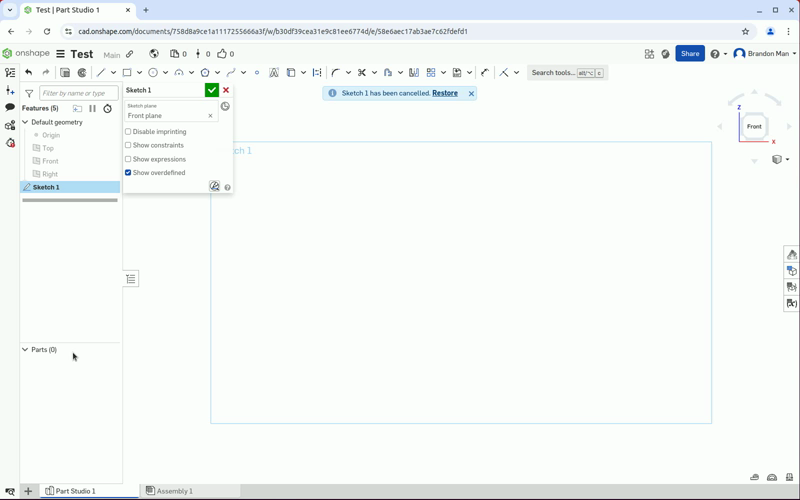
key(l)
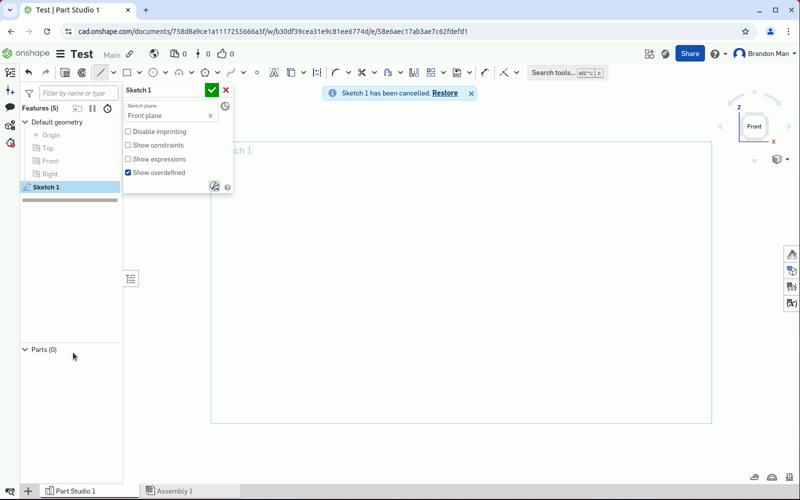
key_down(shift)
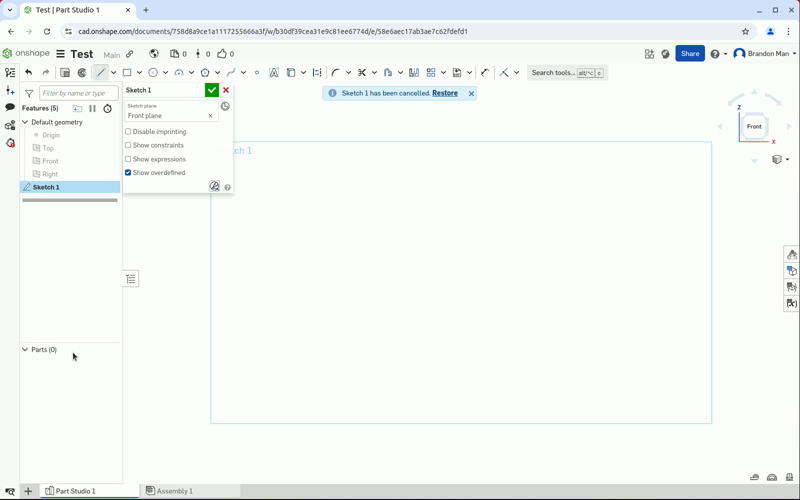
mouse_move(348, 275)
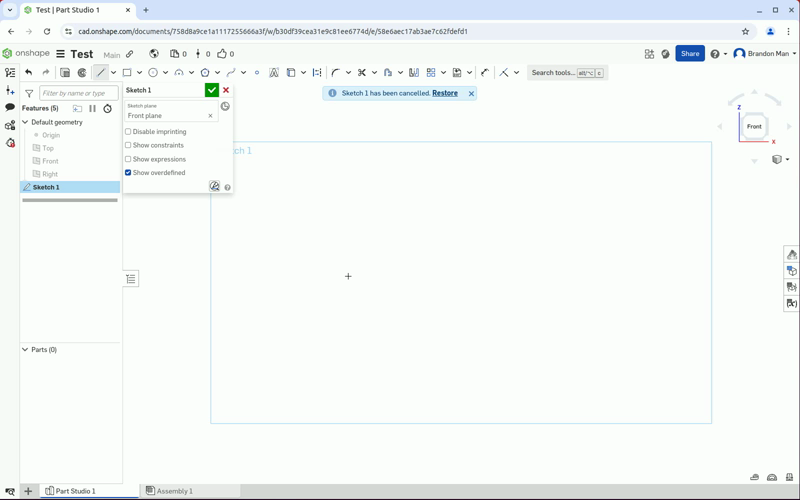
click(348, 275)
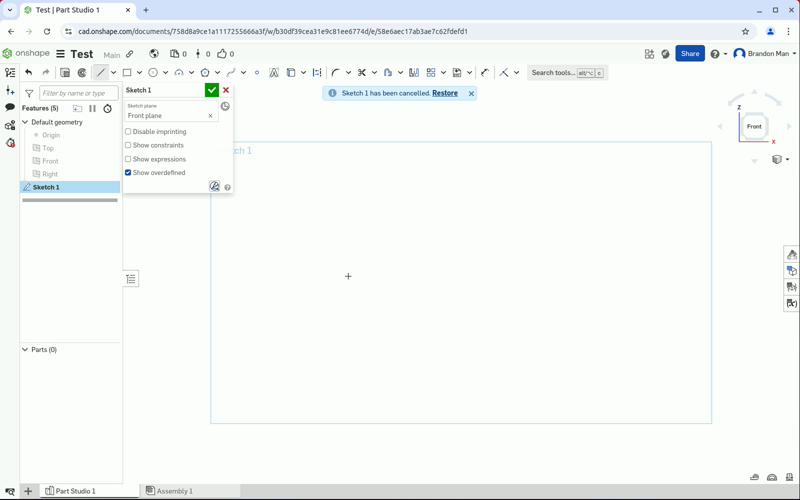
key_up(shift)
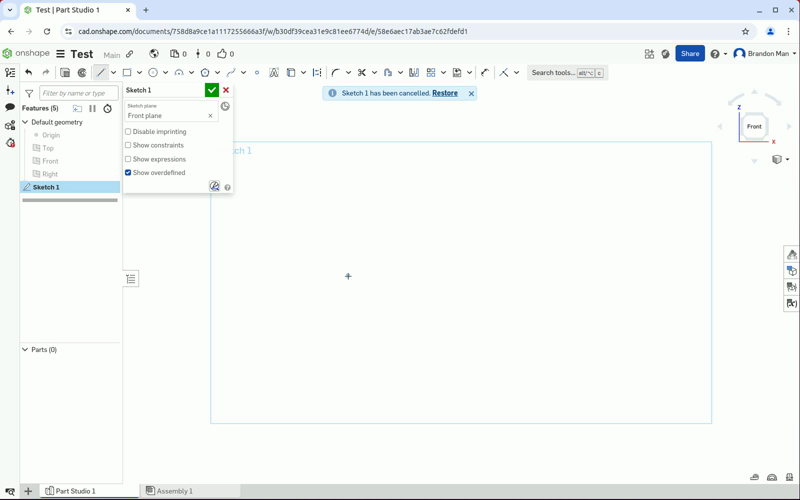
key_down(shift)
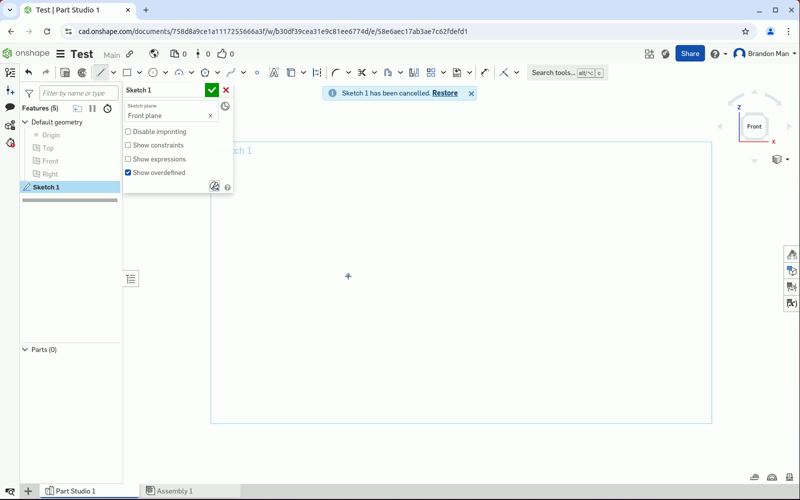
mouse_move(378, 275)
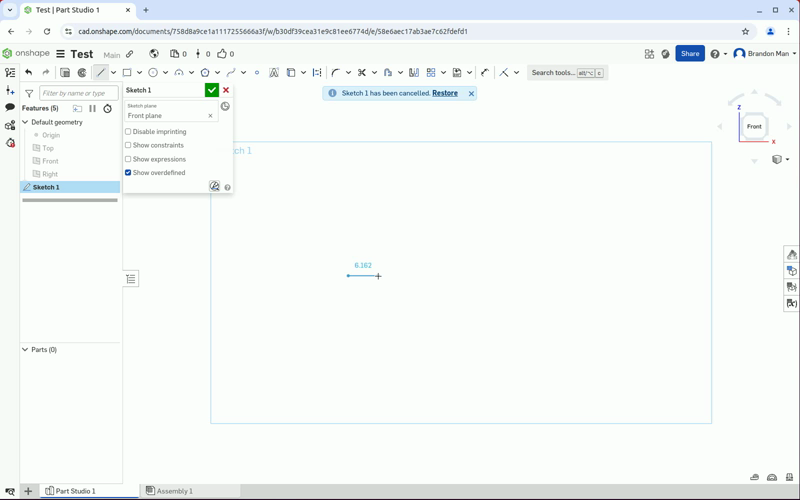
mouse_move(378, 260)
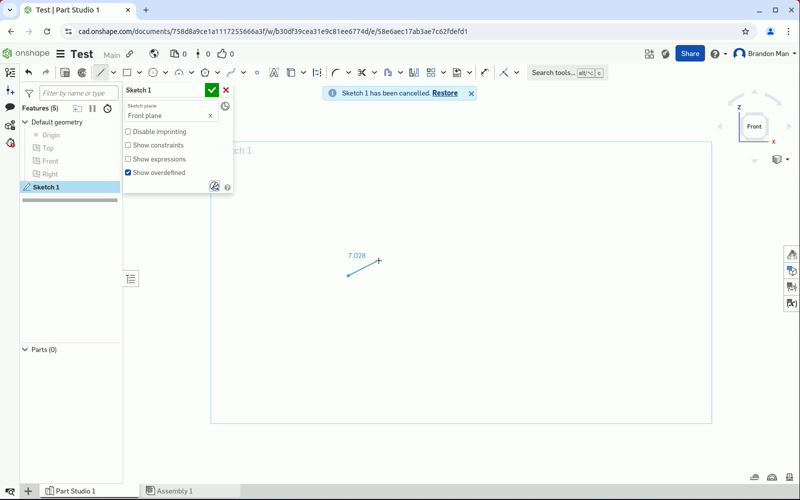
click(378, 260)
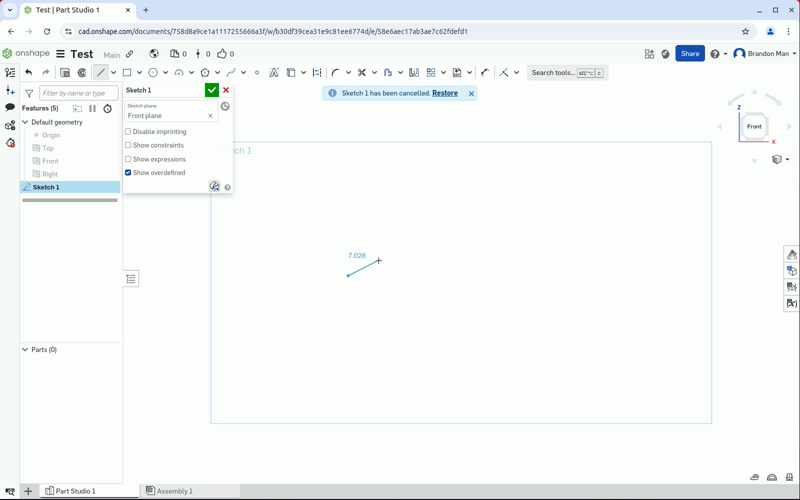
key_up(shift)
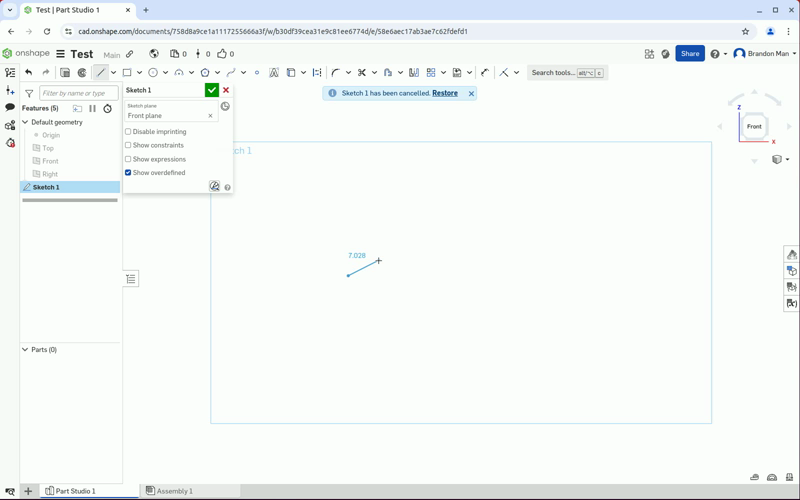
key_down(shift)
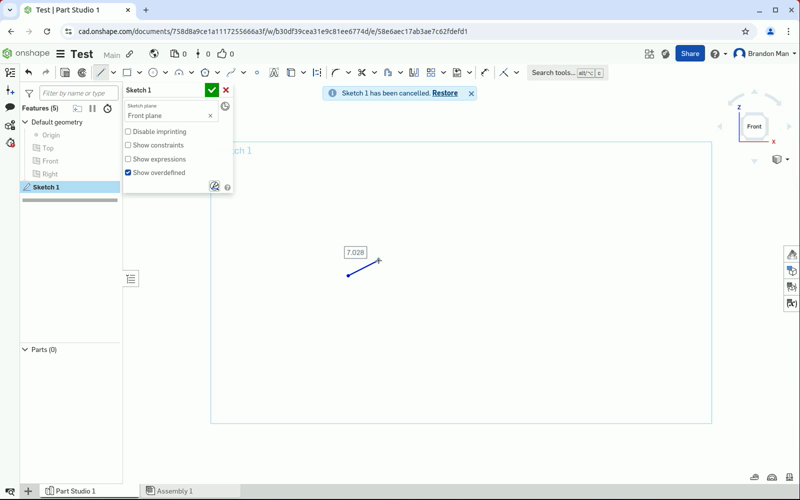
mouse_move(408, 260)
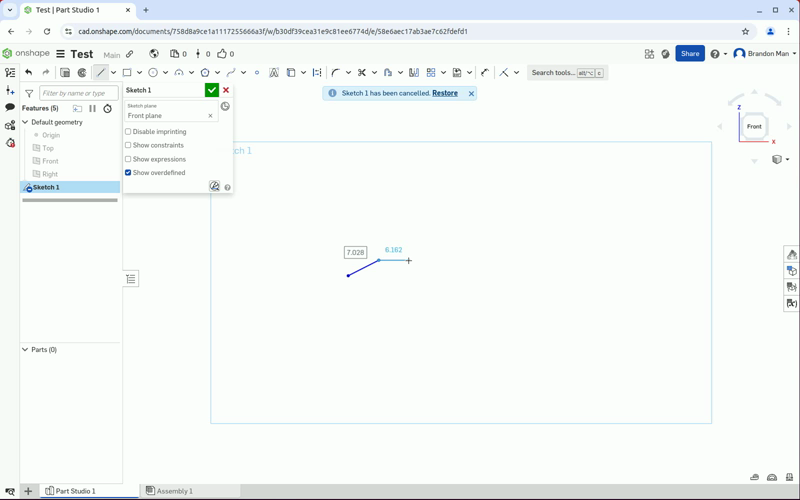
mouse_move(348, 251)
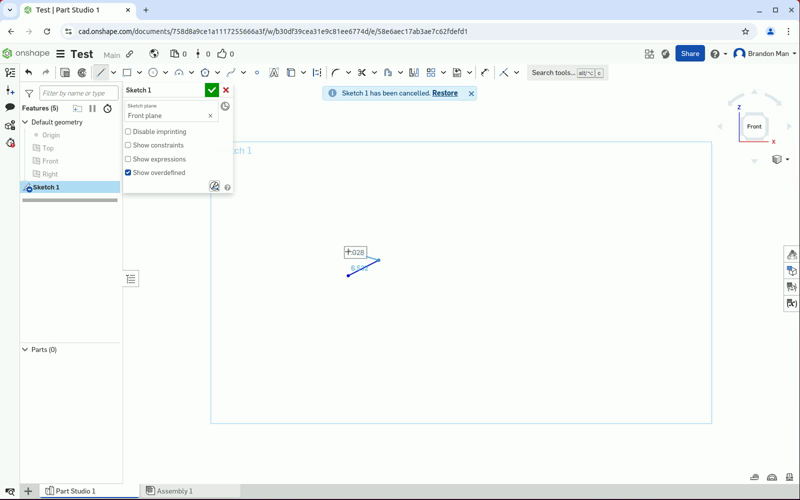
click(348, 251)
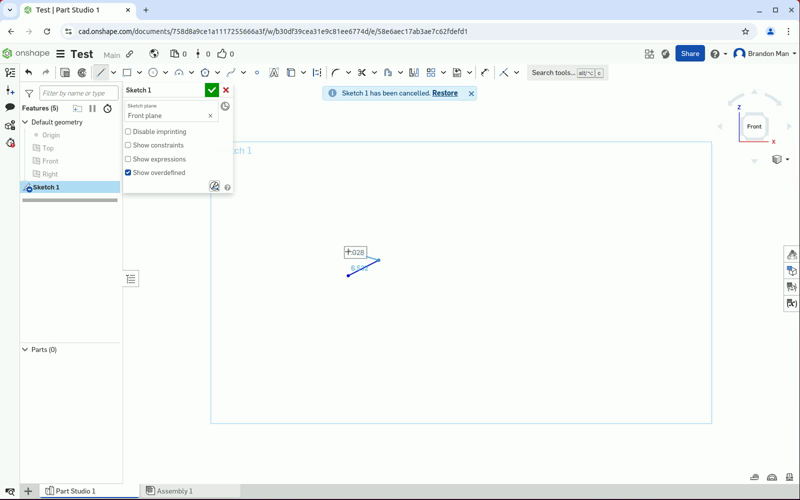
key_up(shift)
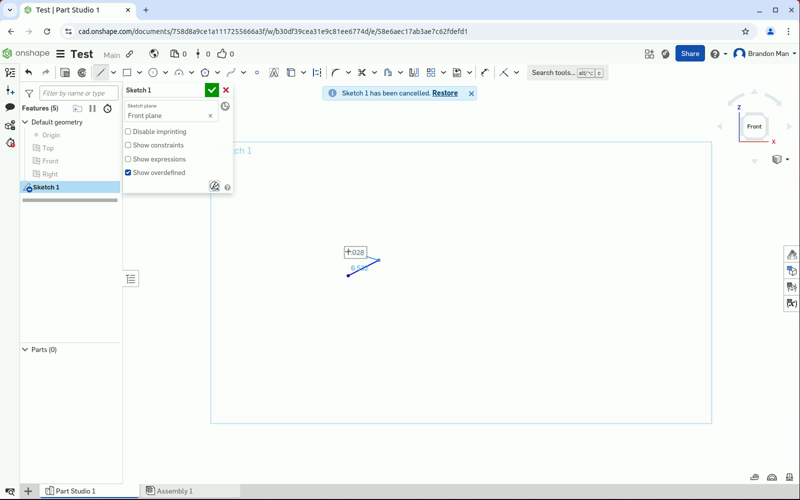
mouse_move(378, 251)
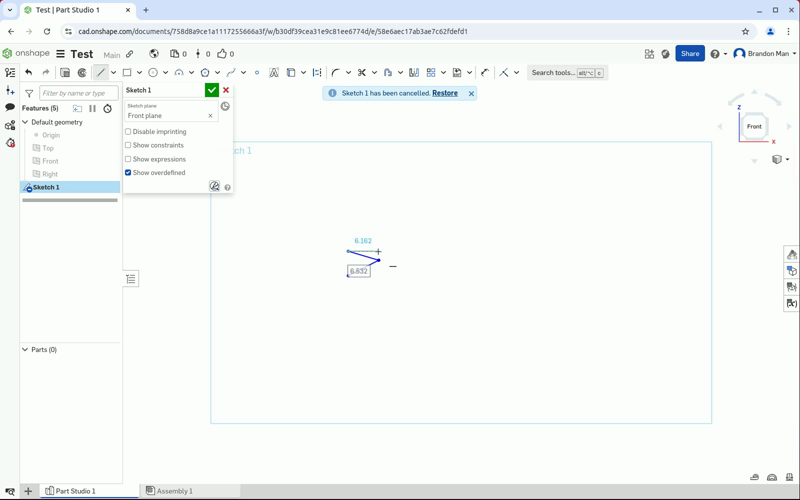
key_down(shift)
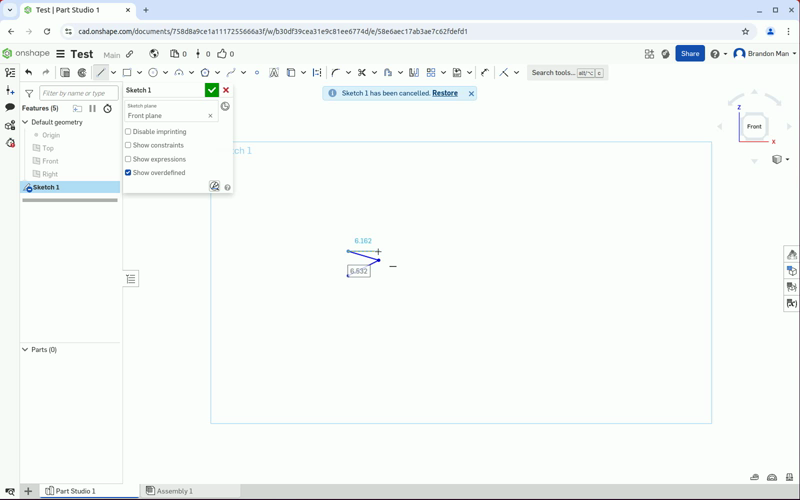
mouse_move(348, 275)
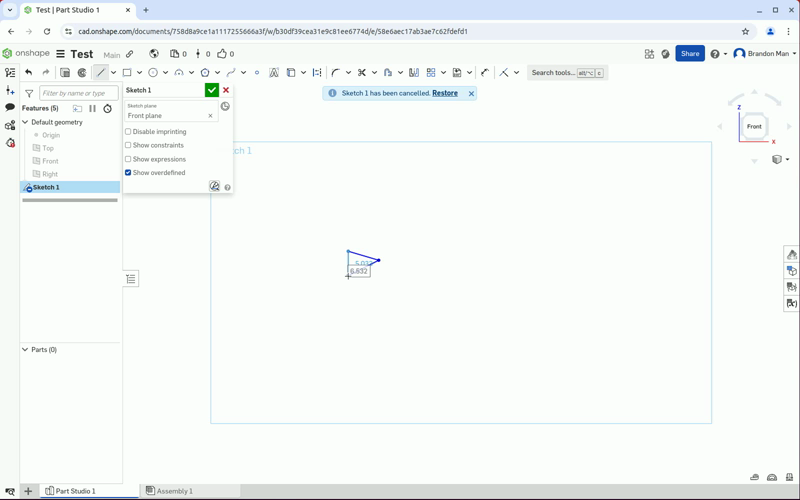
key_up(shift)
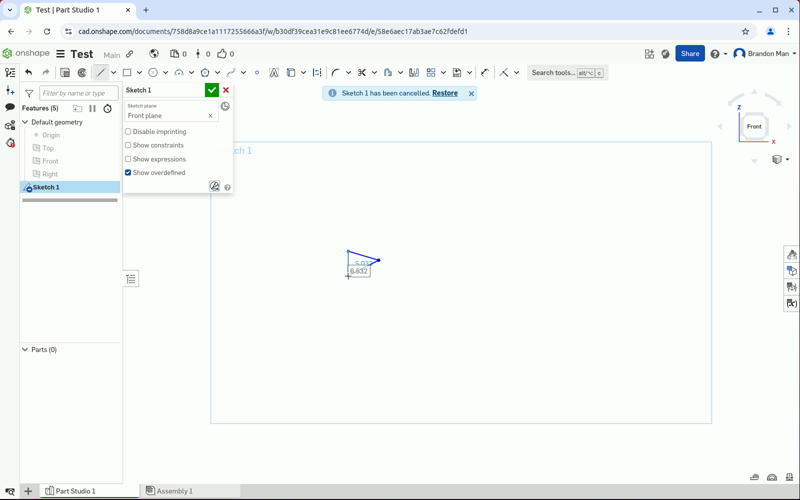
click(348, 275)
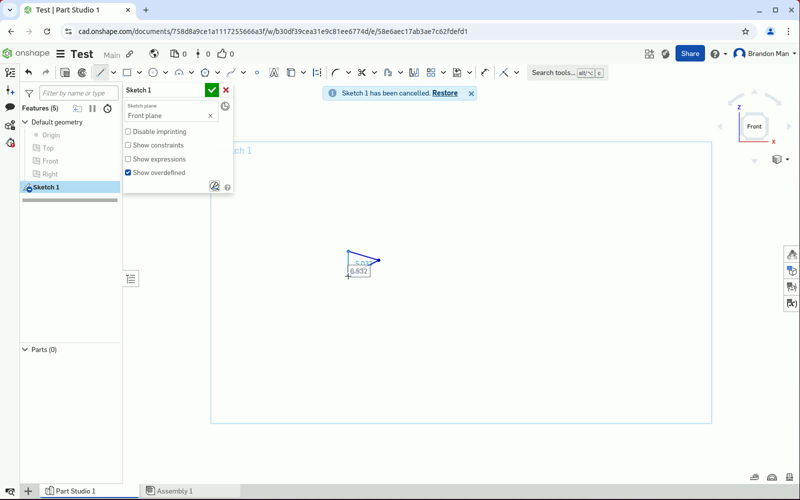
key(esc)
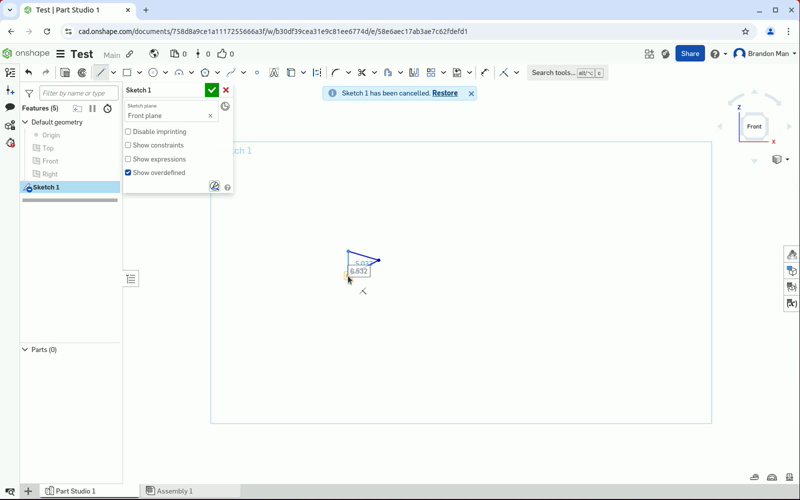
mouse_move(363, 262)
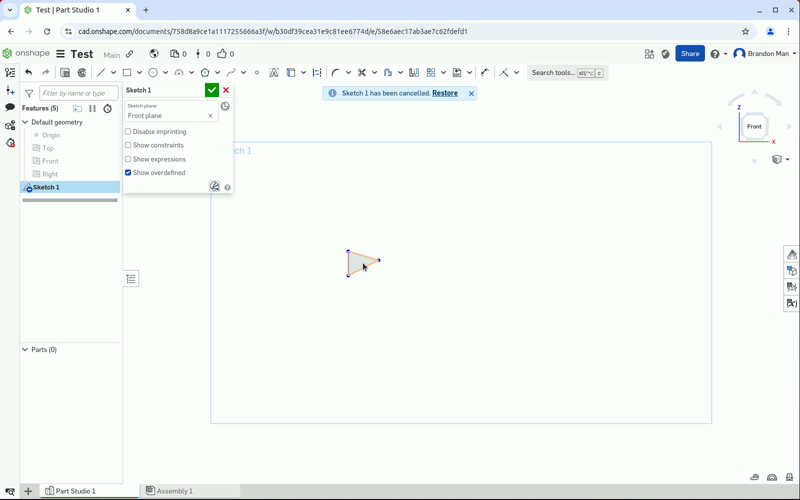
scroll(6)
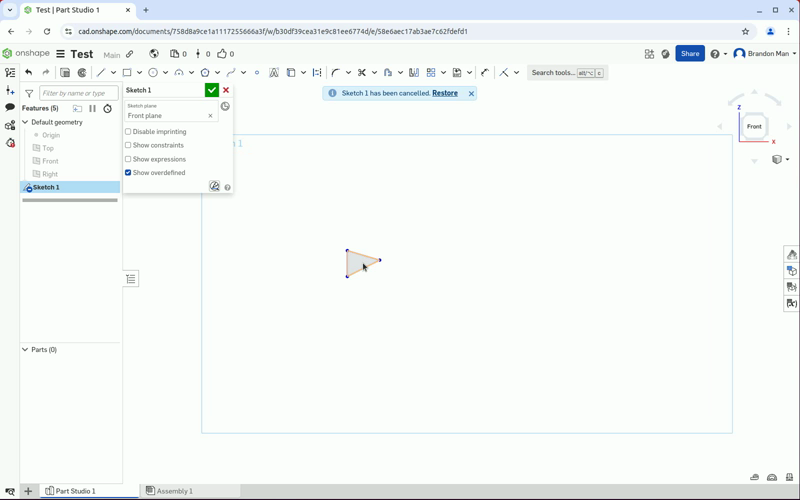
scroll(6)
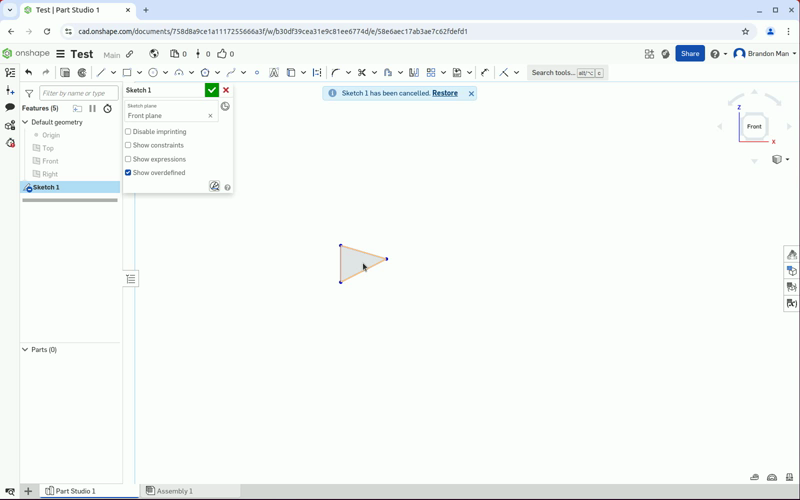
scroll(6)
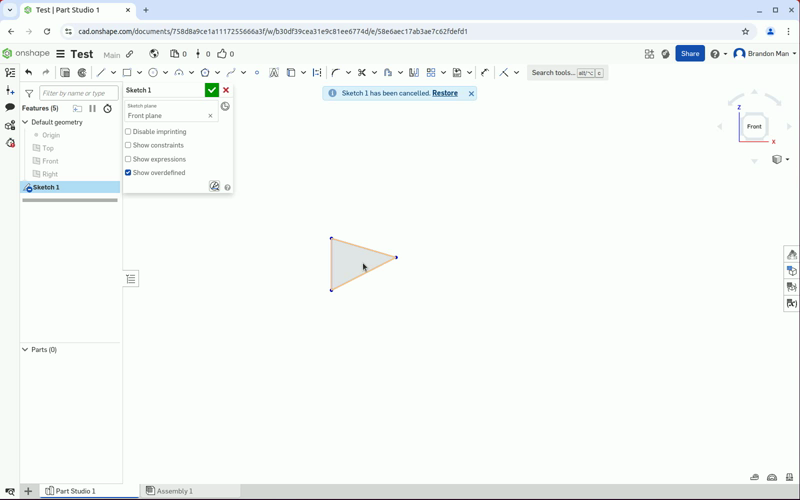
scroll(6)
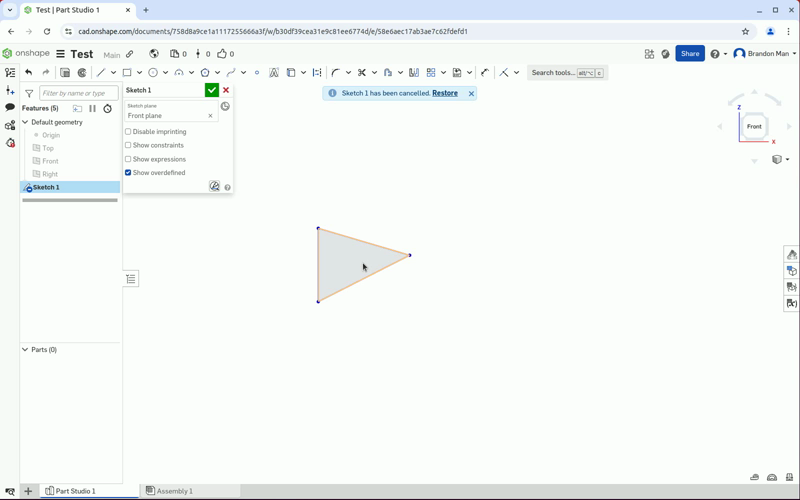
scroll(6)
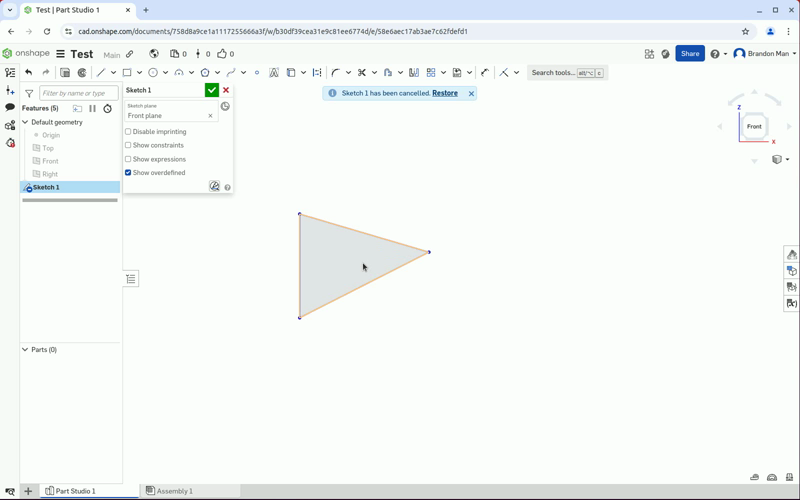
scroll(6)
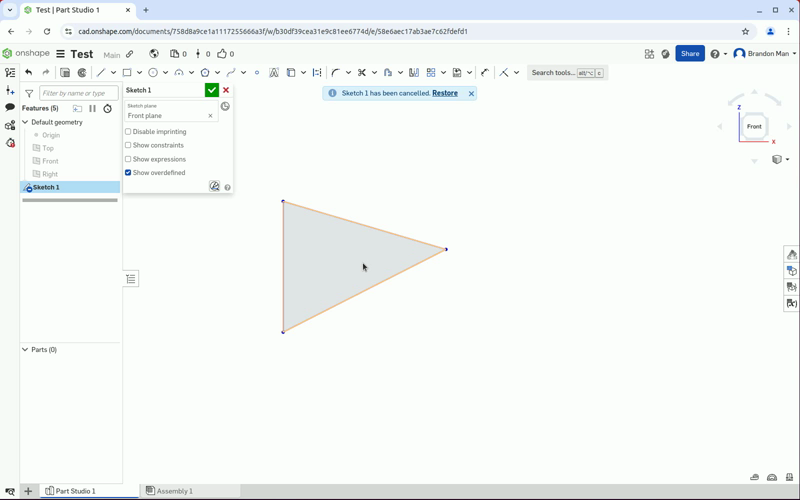
scroll(6)
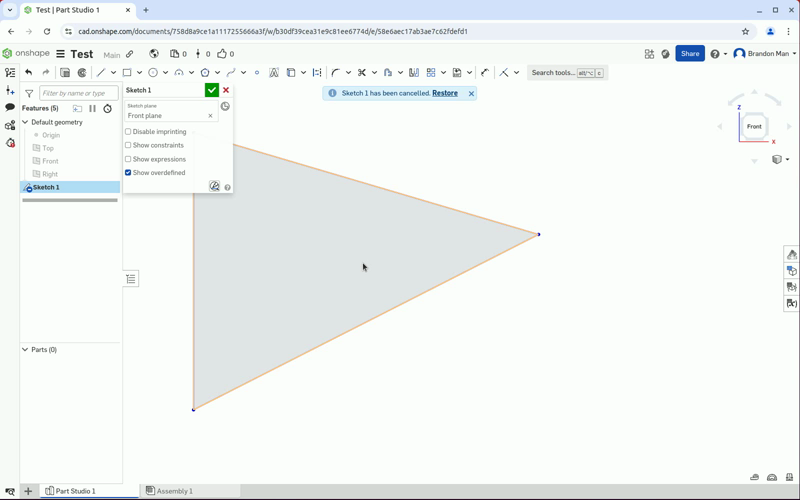
click(363, 262)
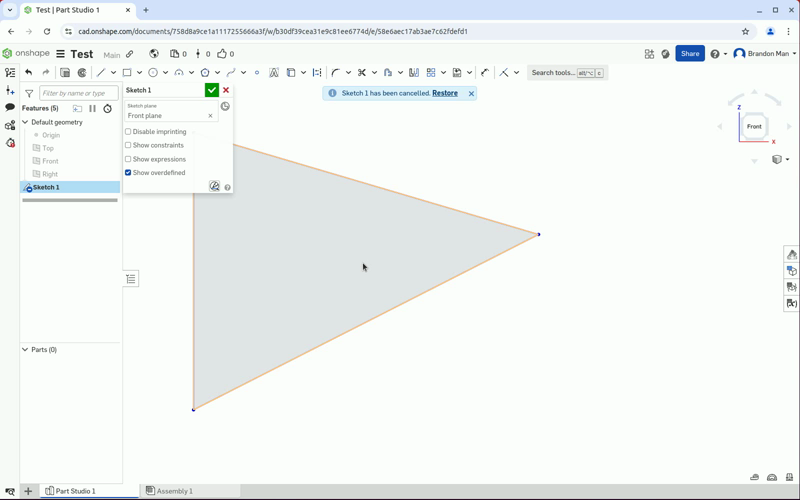
scroll(-6)
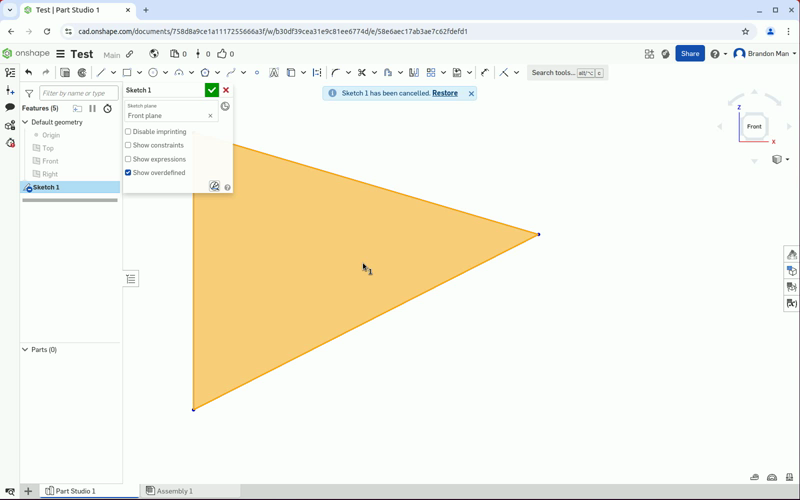
scroll(-6)
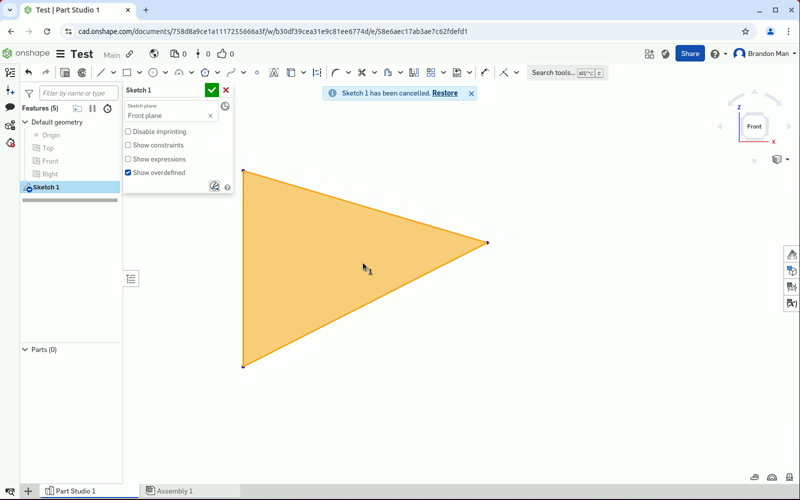
scroll(-6)
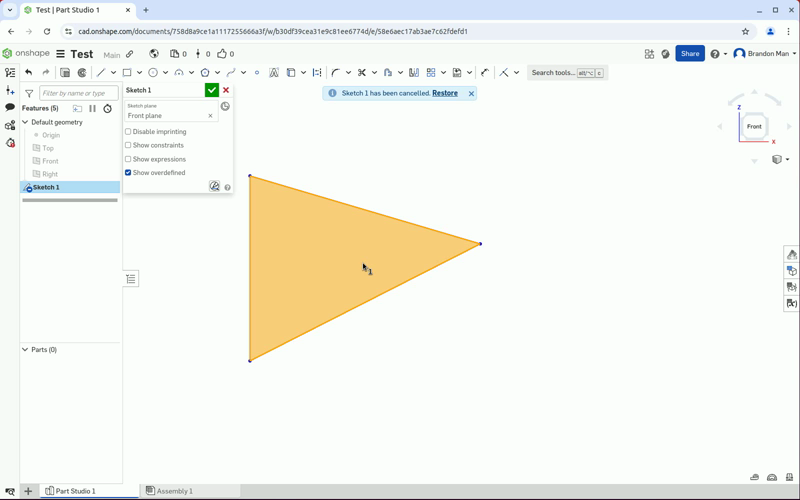
scroll(-6)
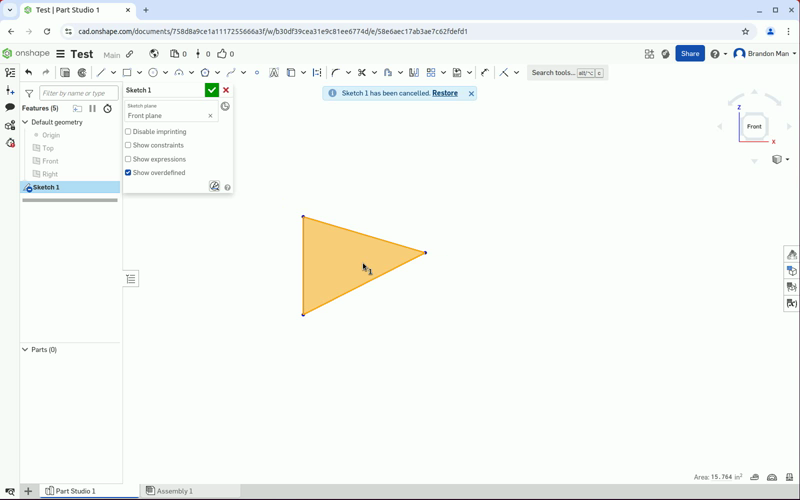
scroll(-6)
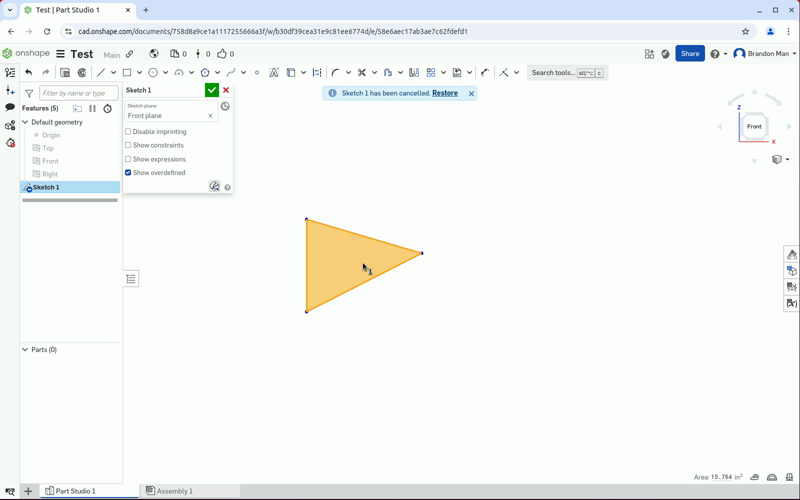
scroll(-6)
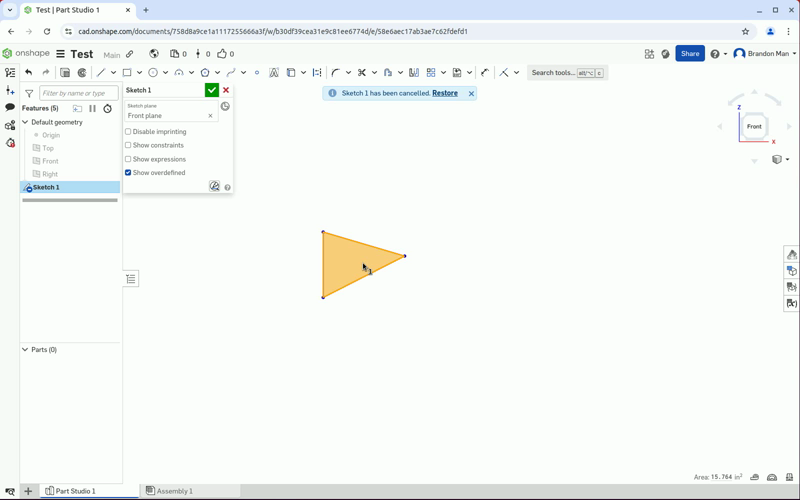
scroll(-6)
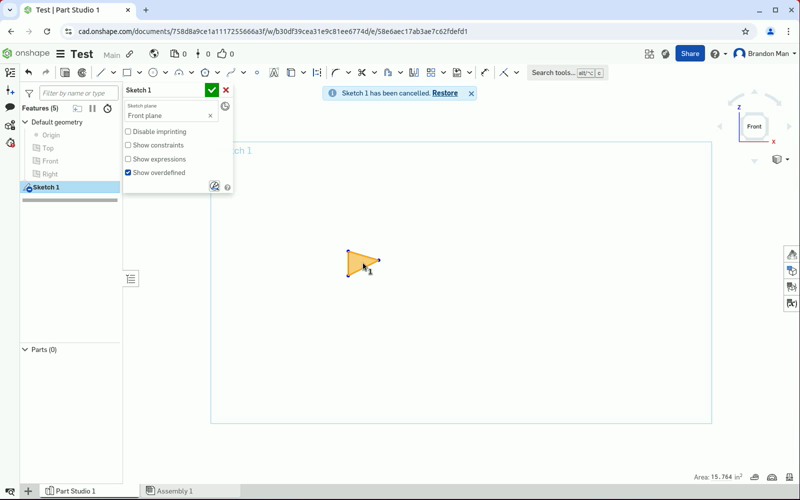
mouse_move(73, 352)
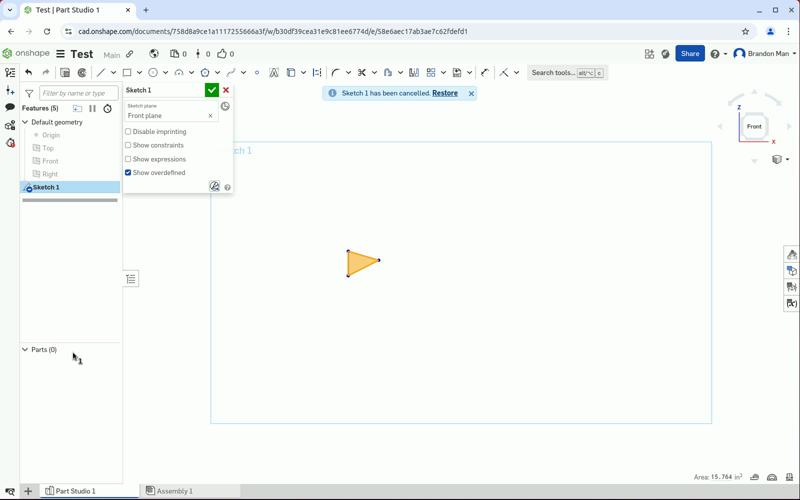
key(shift+y)
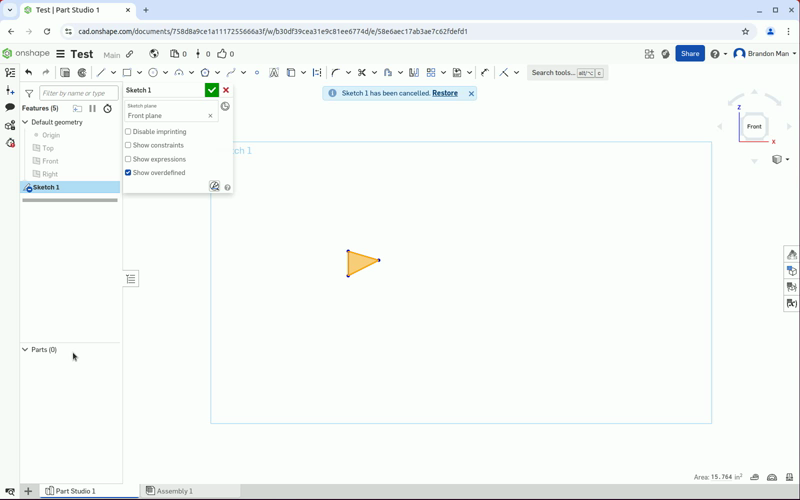
key(shift+e)
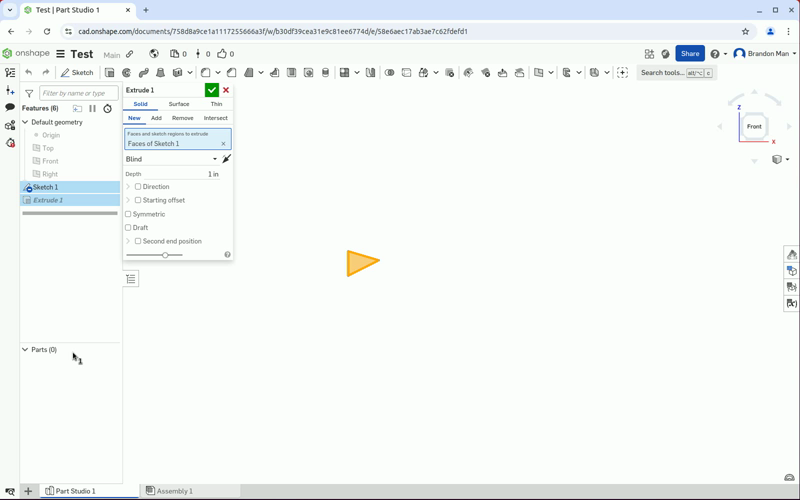
mouse_move(143, 106)
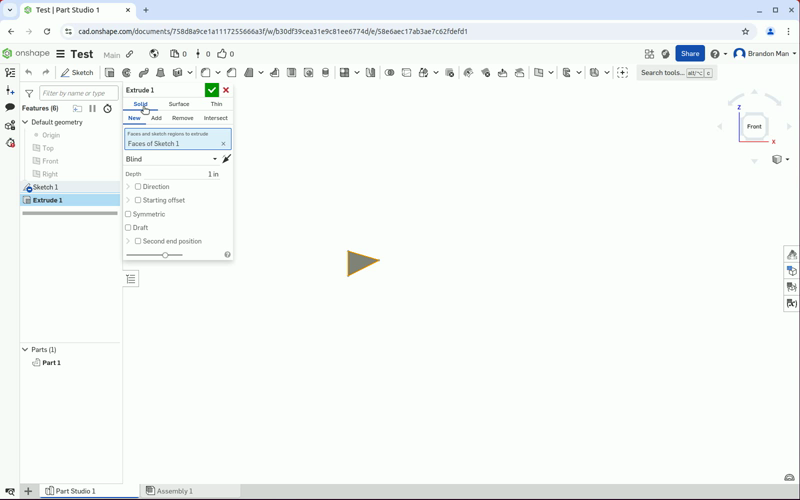
click(143, 106)
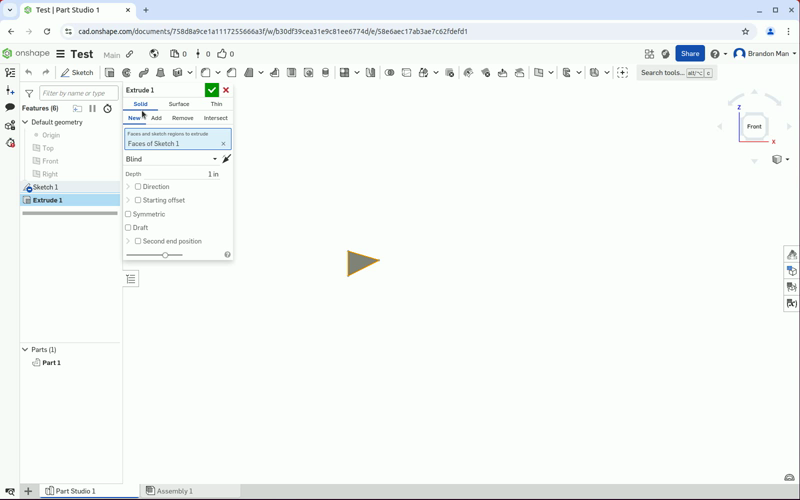
mouse_move(137, 120)
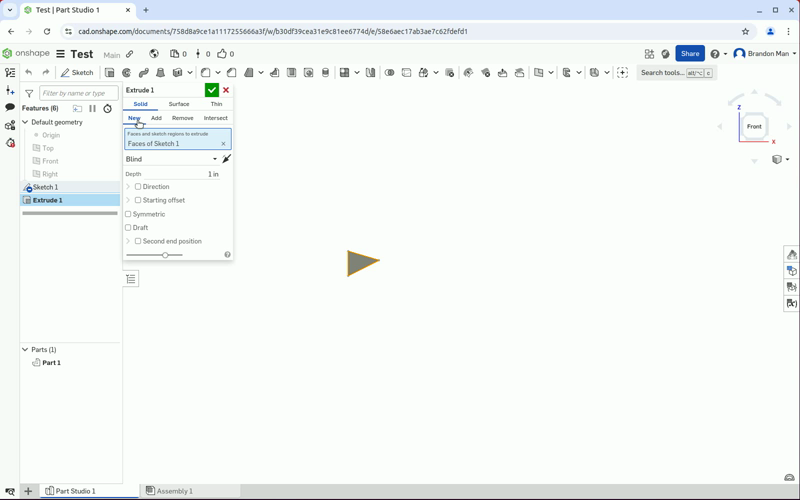
click(137, 120)
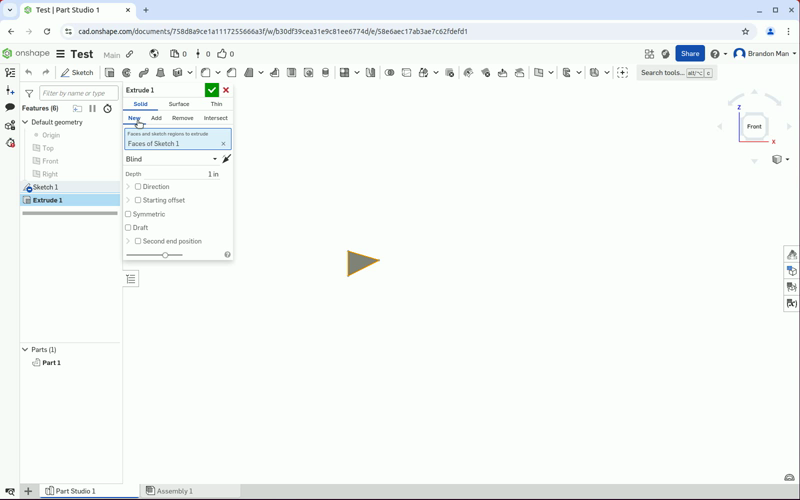
key(tab, 4)
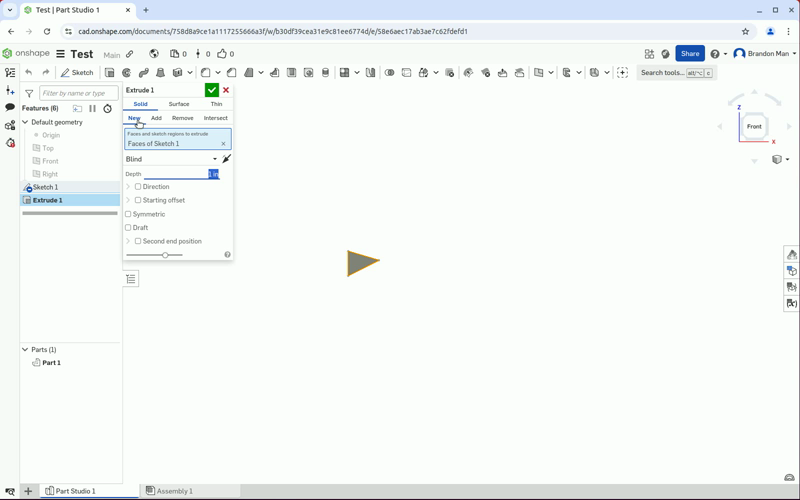
text(8.666)
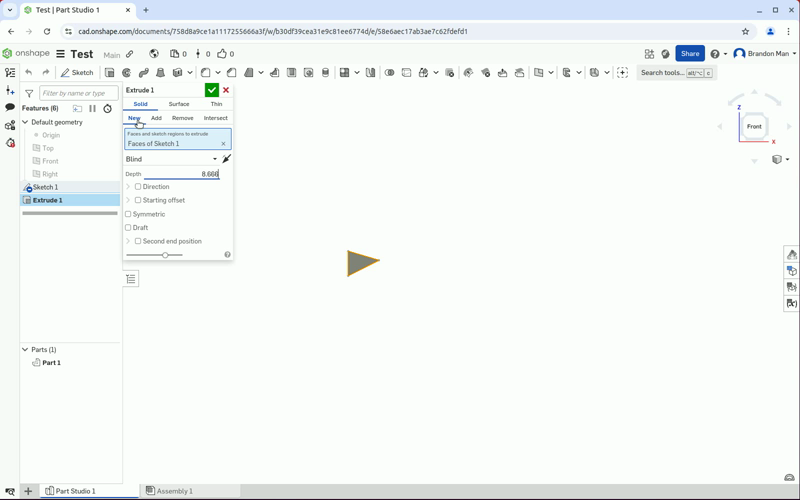
key(enter)
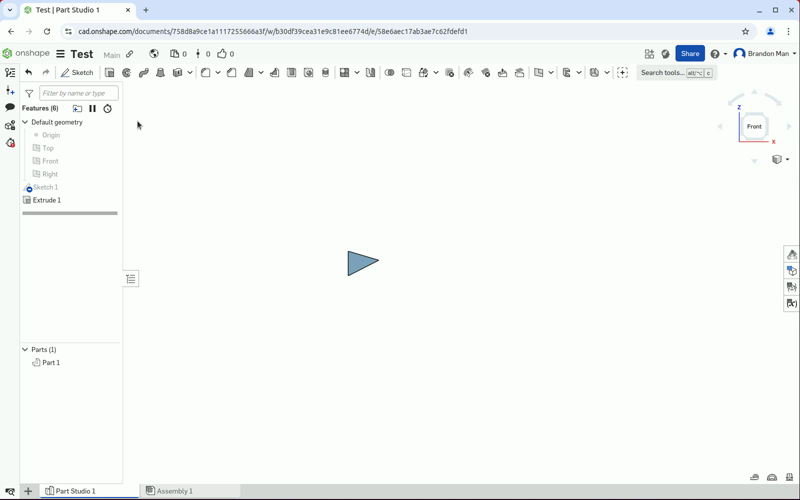
key(shift+h)
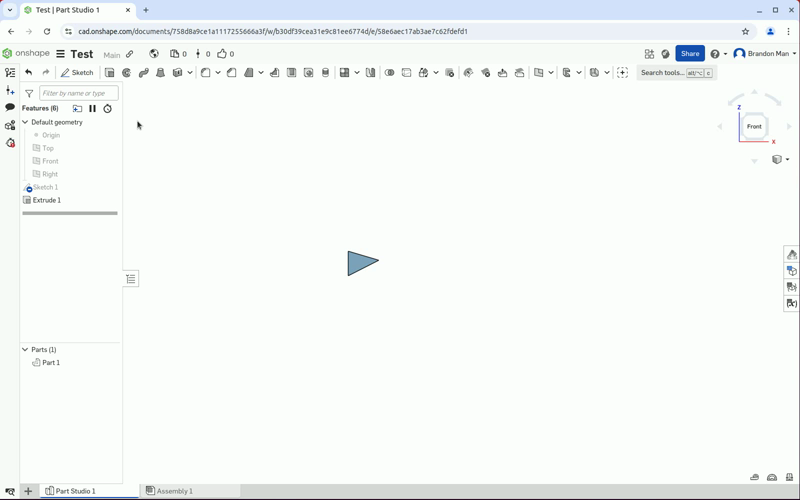
key(shift+h)
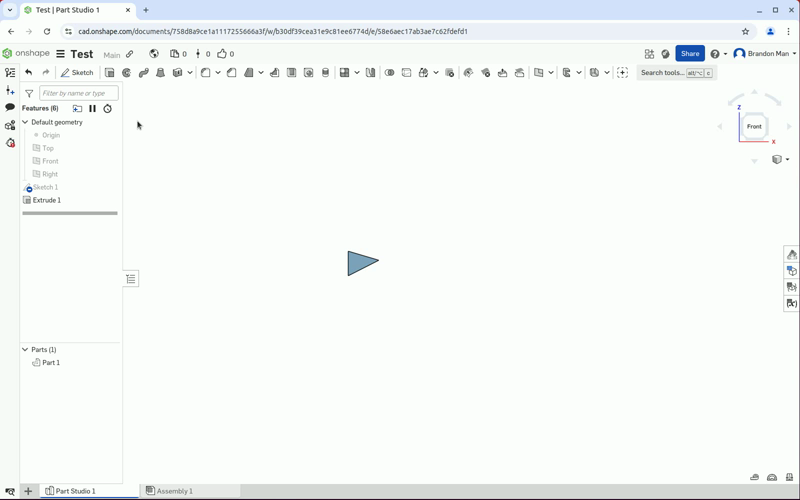
mouse_move(73, 189)
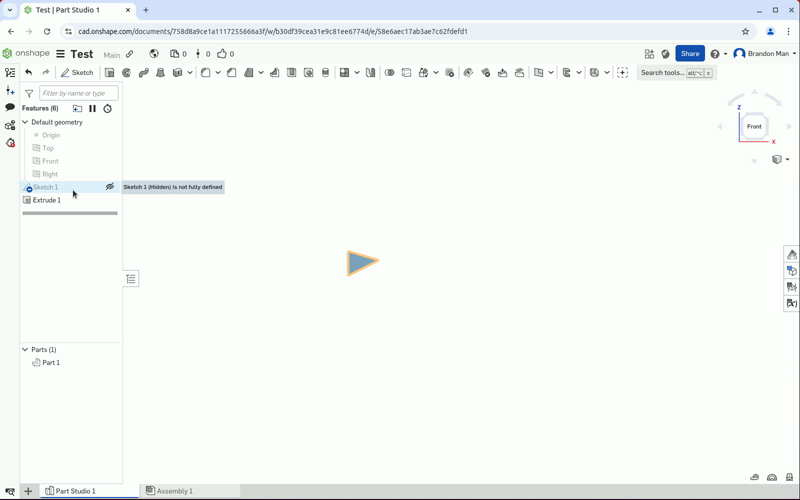
click(73, 189)
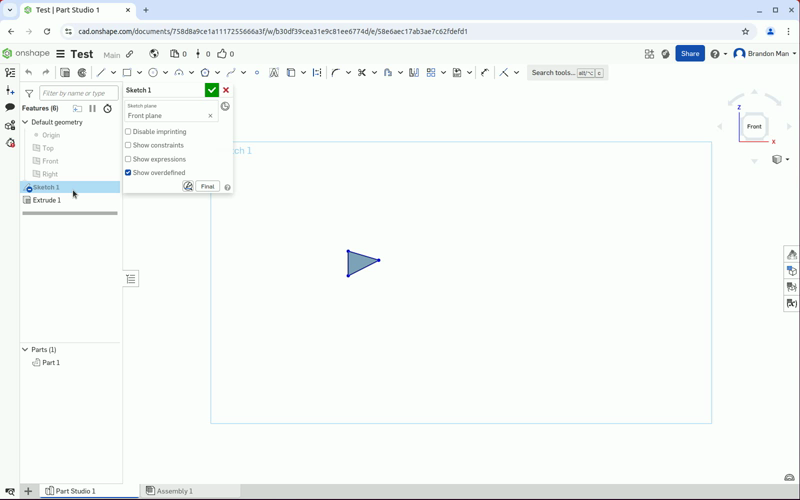
mouse_move(229, 92)
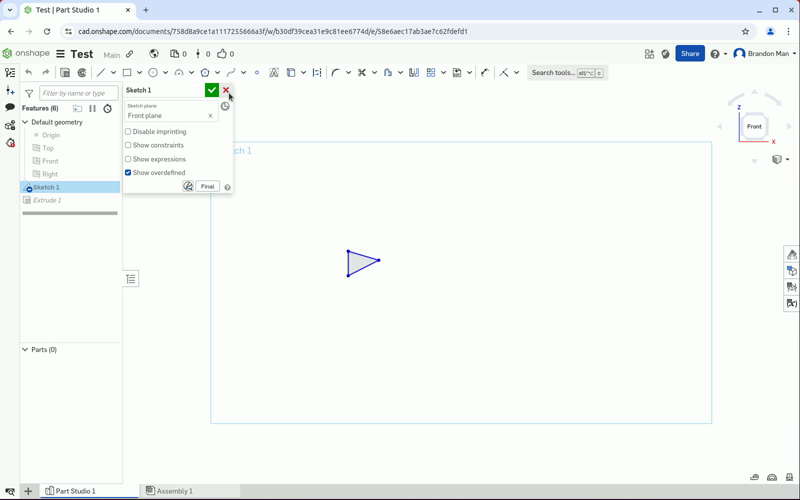
click(229, 92)
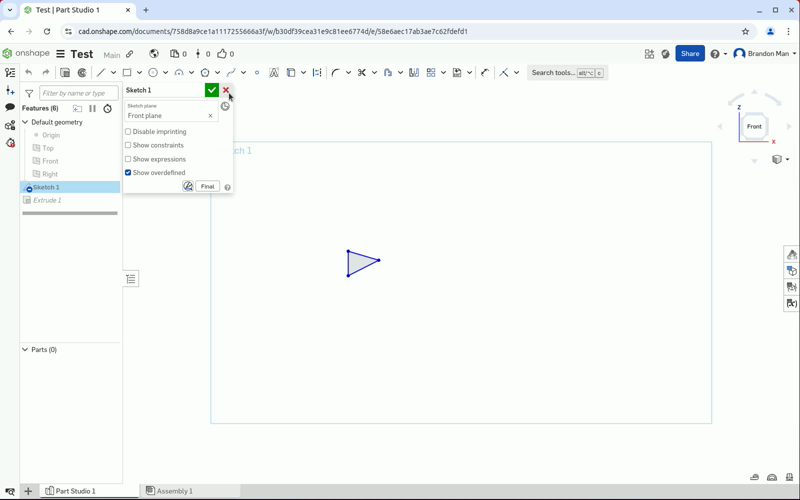
key(shift+s)
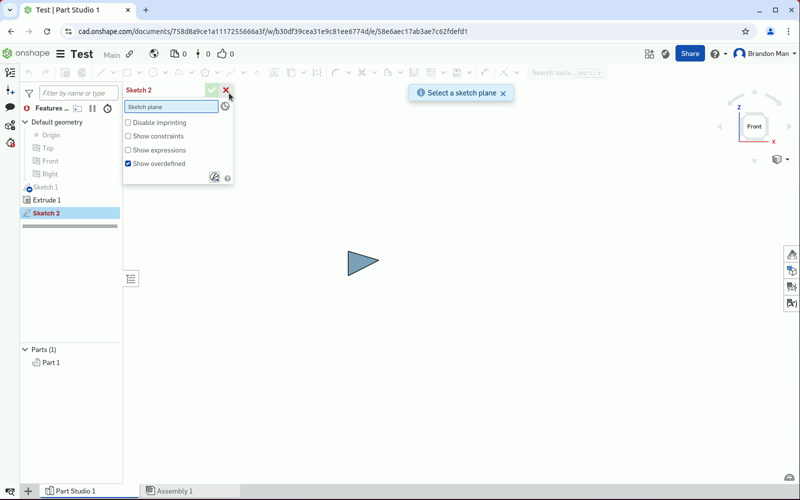
mouse_move(73, 163)
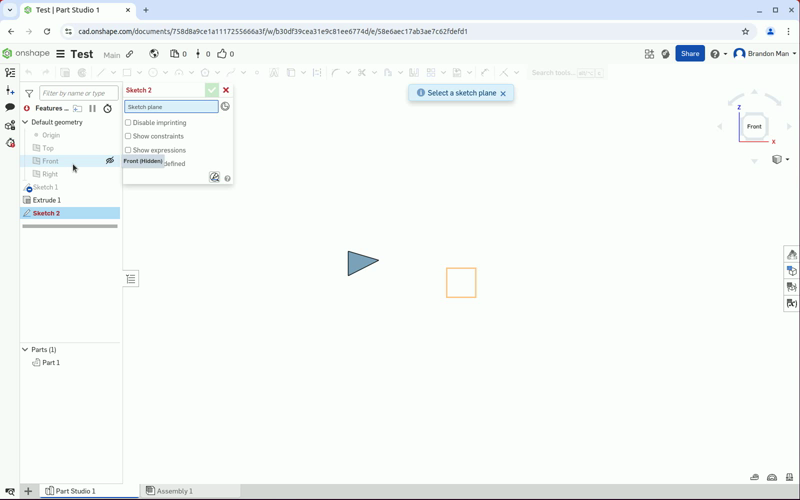
click(73, 163)
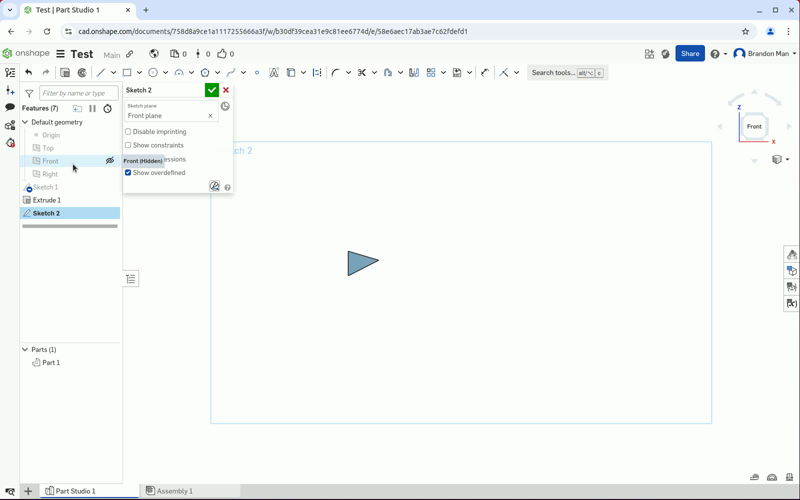
mouse_move(73, 352)
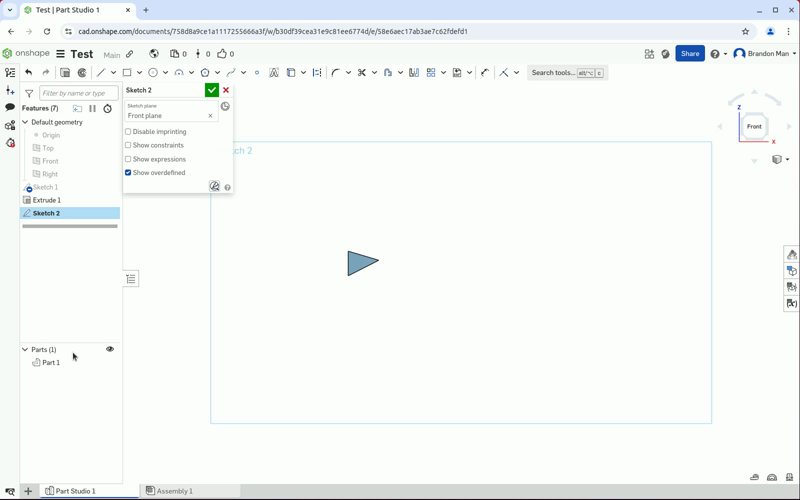
key(y)
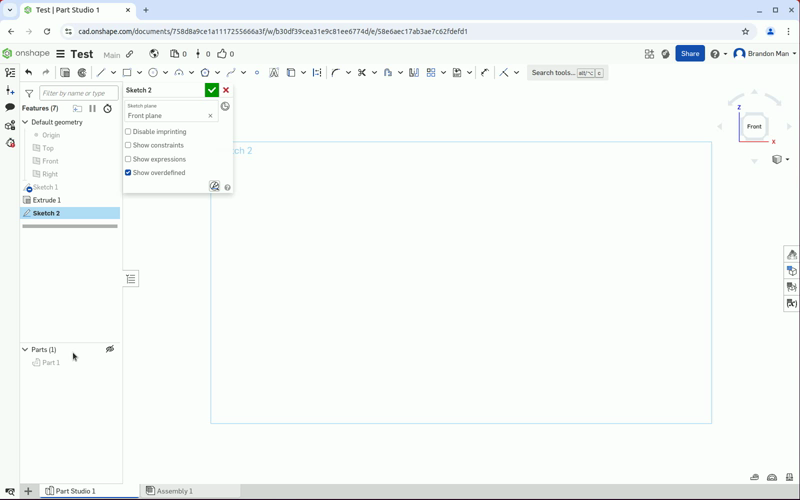
key(l)
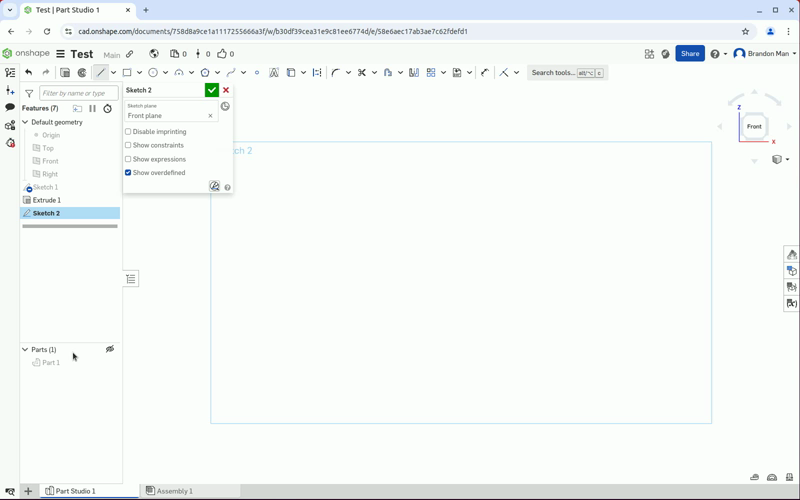
key_down(shift)
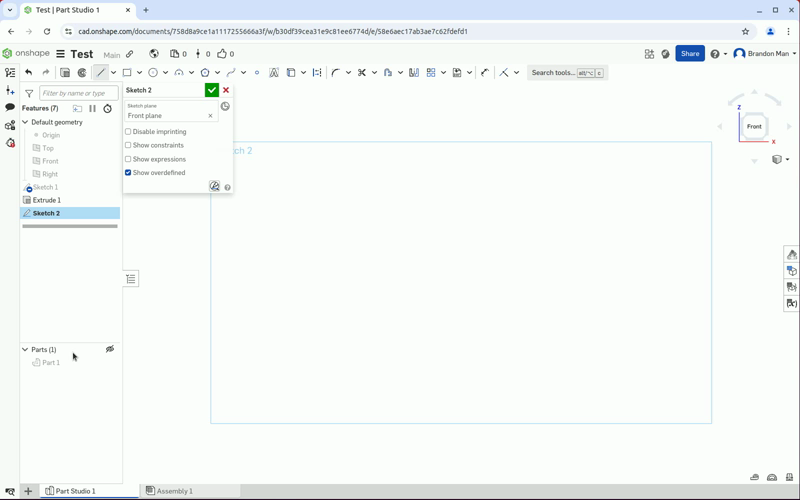
mouse_move(348, 251)
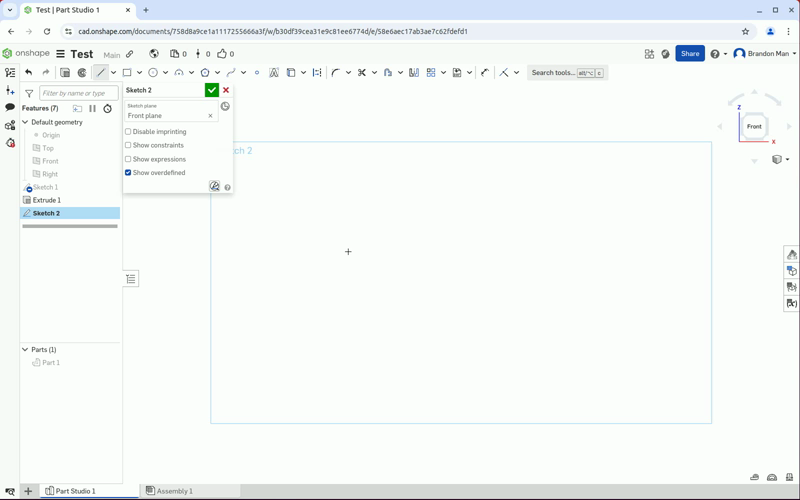
click(348, 251)
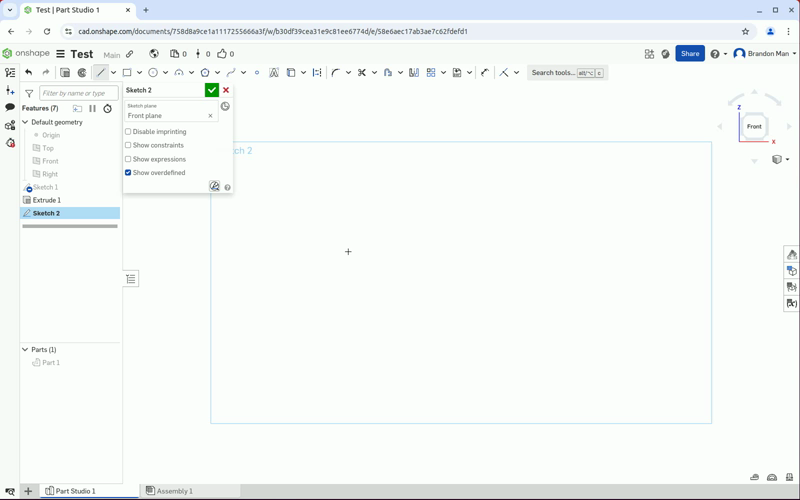
key_up(shift)
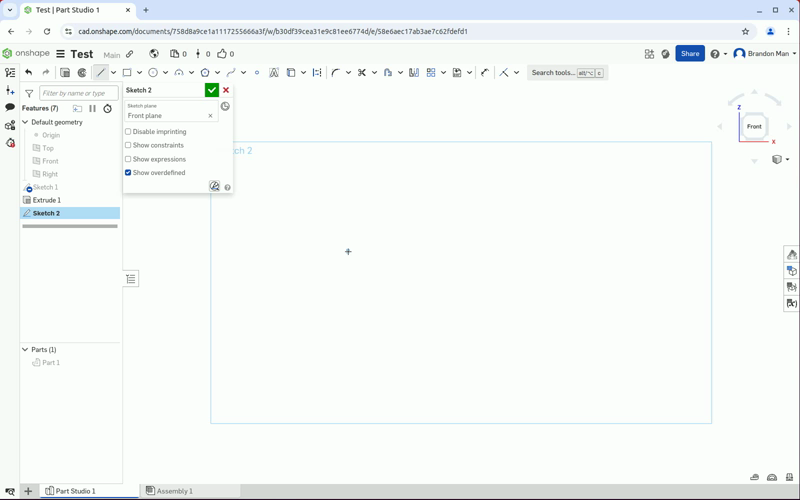
key_down(shift)
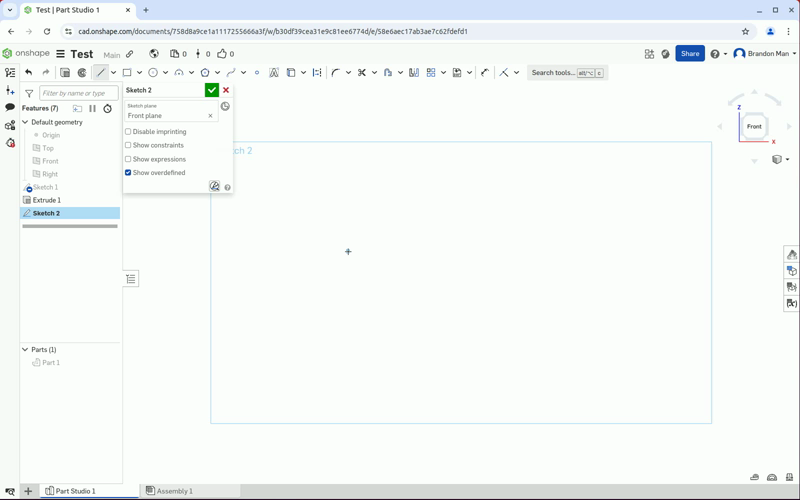
mouse_move(378, 251)
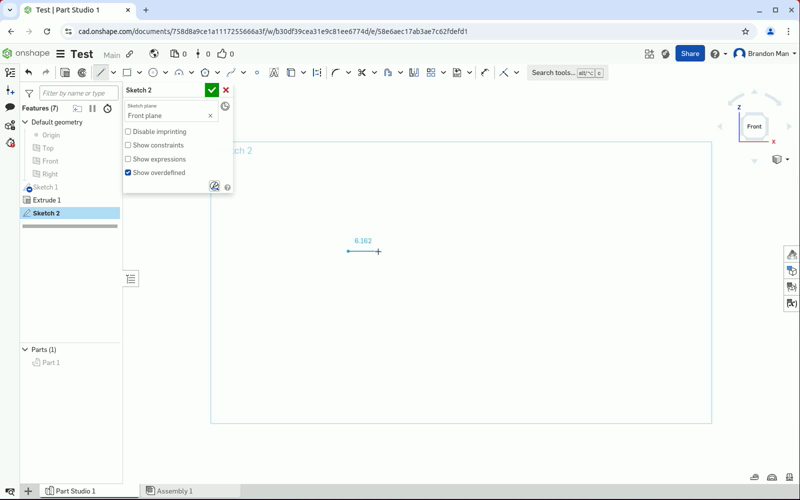
mouse_move(377, 260)
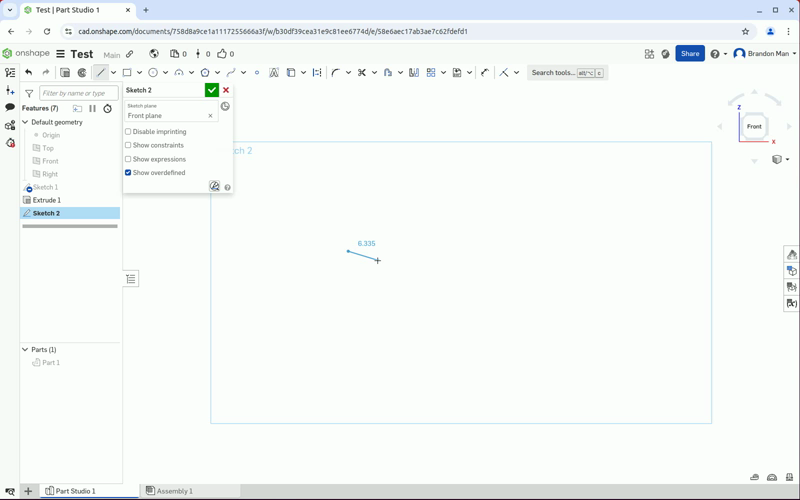
click(377, 260)
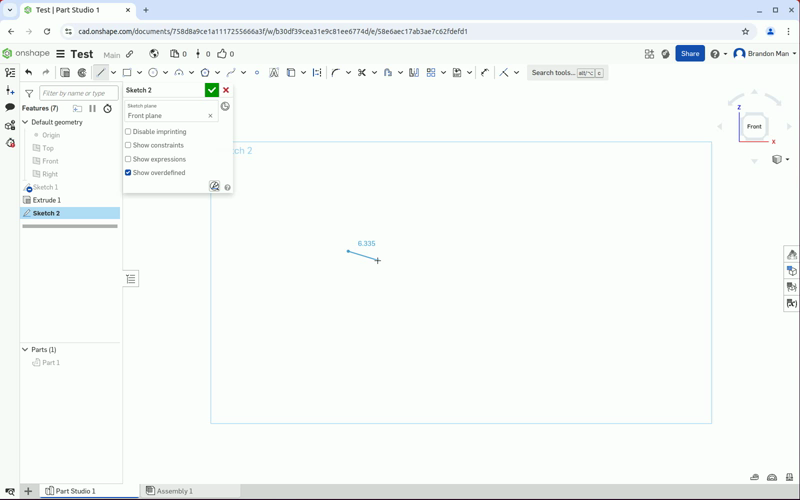
key_up(shift)
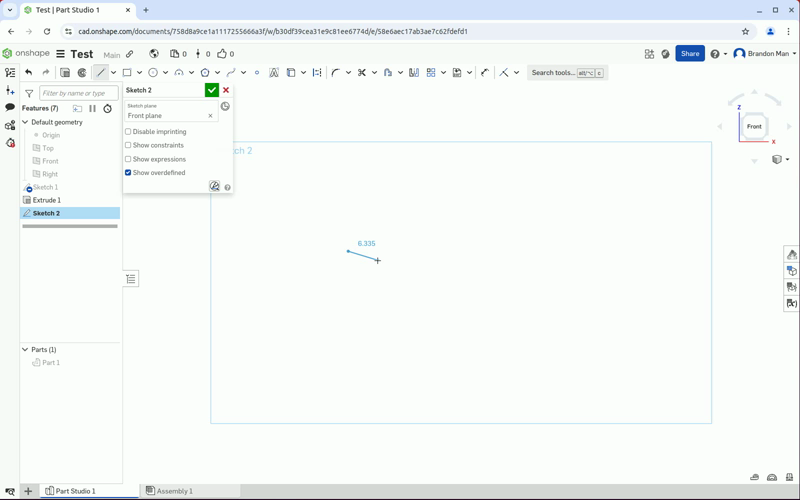
key_down(shift)
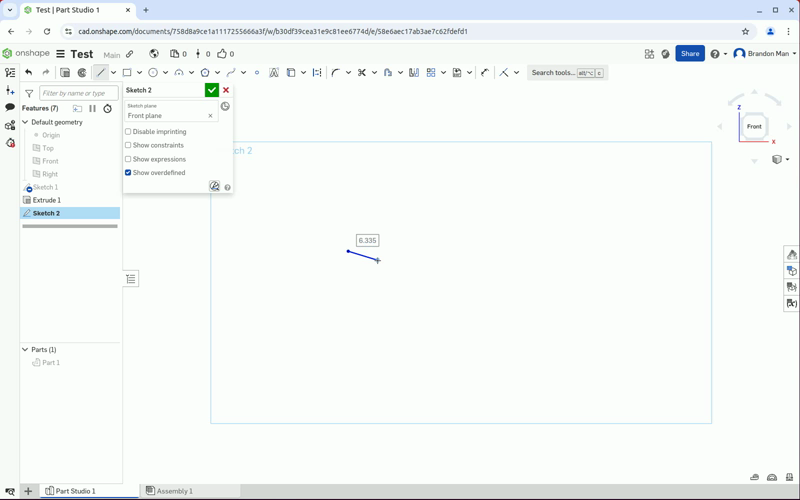
mouse_move(407, 260)
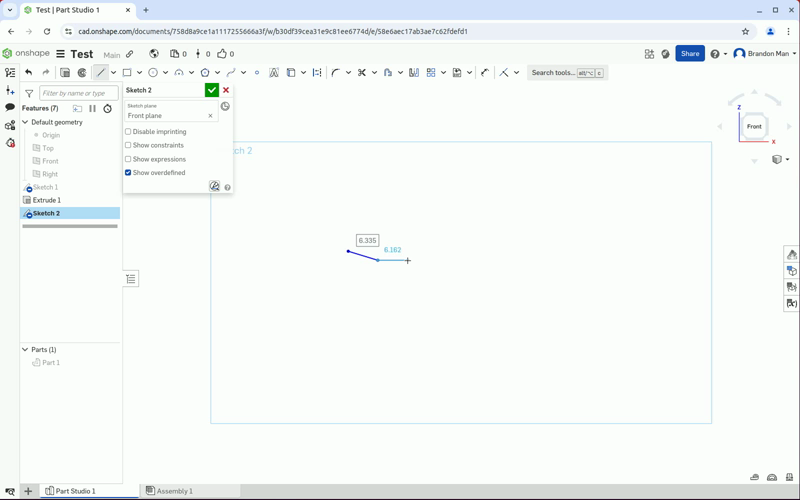
mouse_move(420, 246)
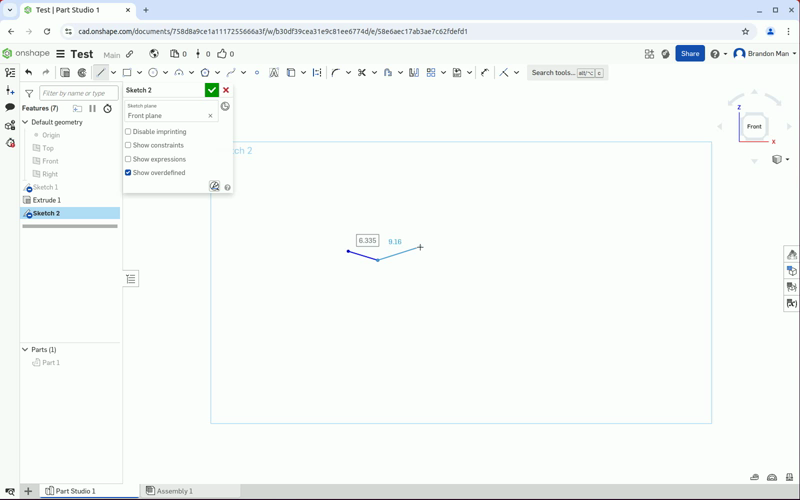
click(420, 246)
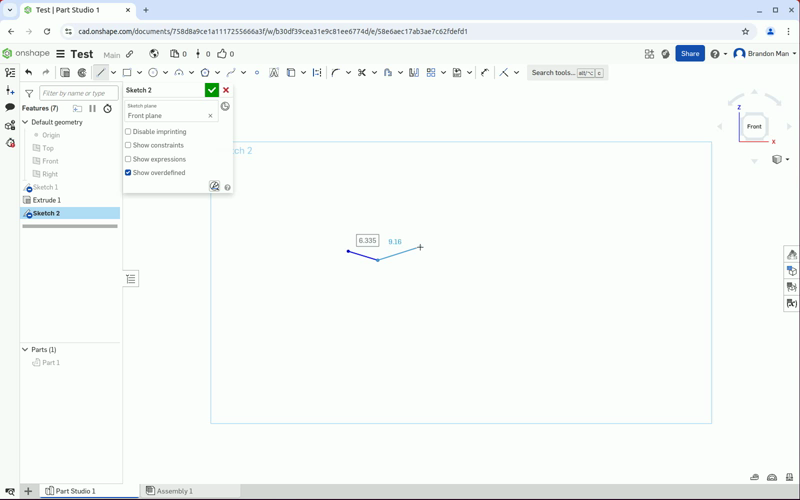
key_up(shift)
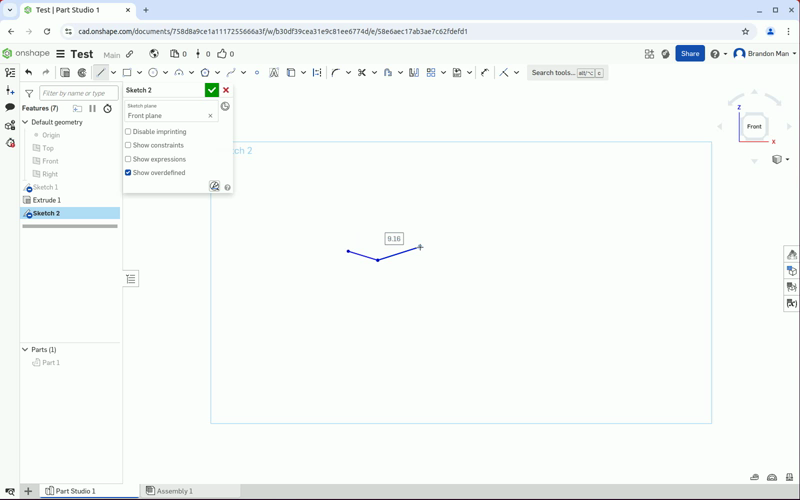
key_down(shift)
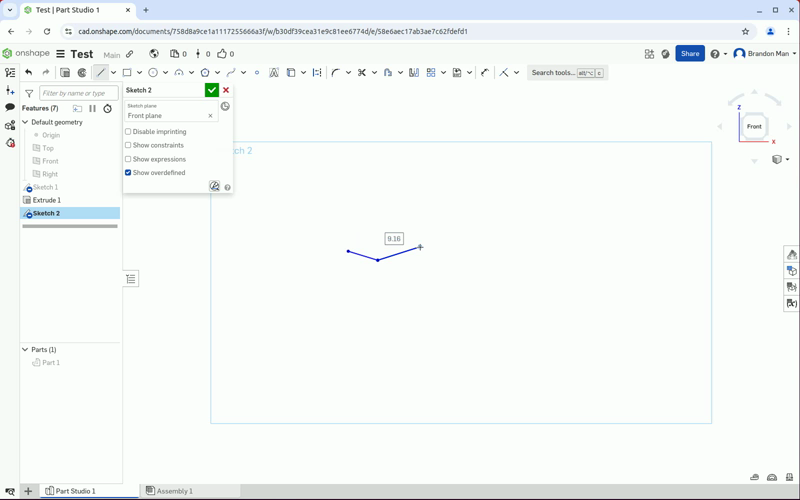
mouse_move(348, 251)
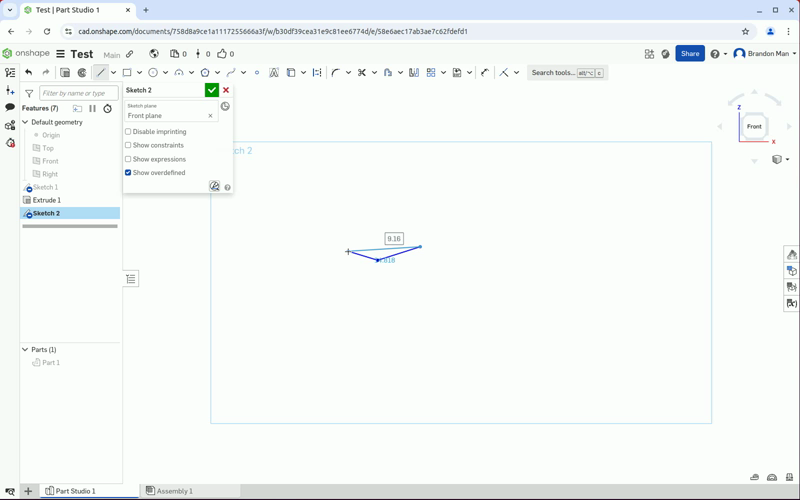
key_up(shift)
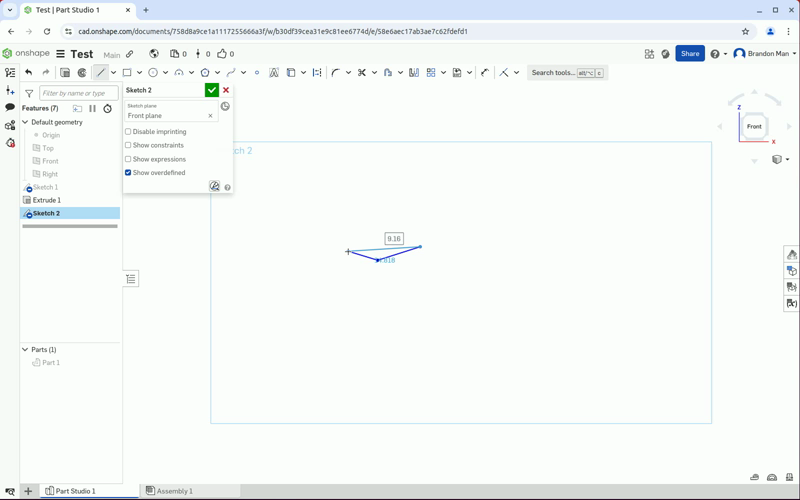
click(348, 251)
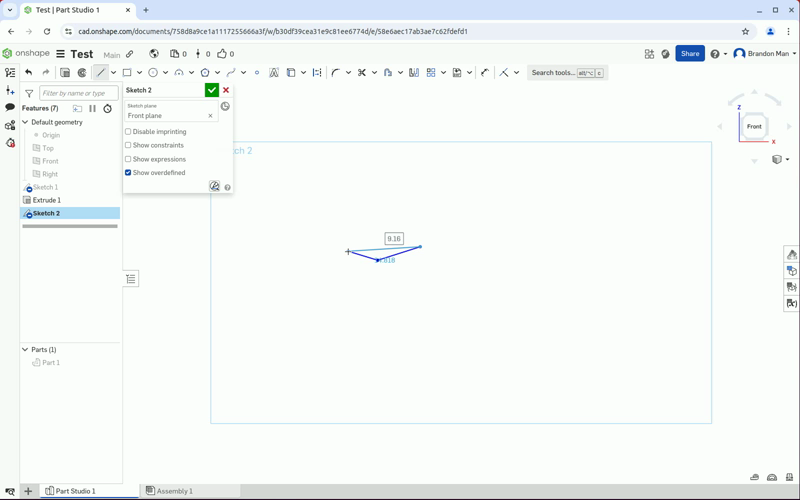
key(esc)
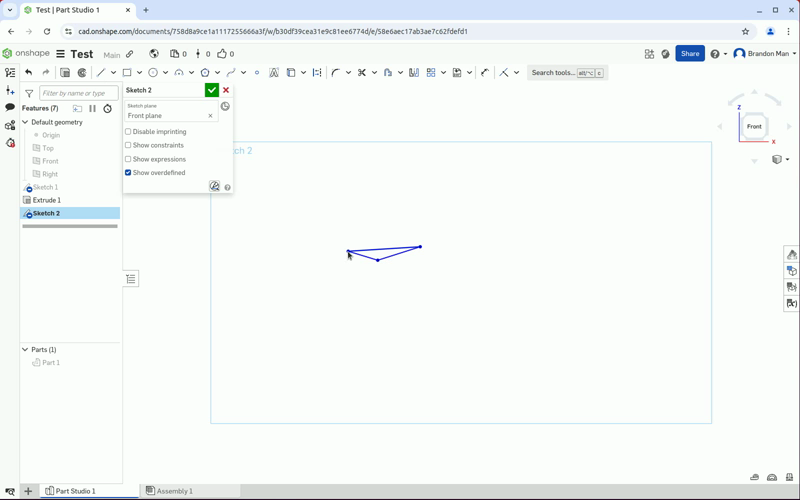
mouse_move(390, 249)
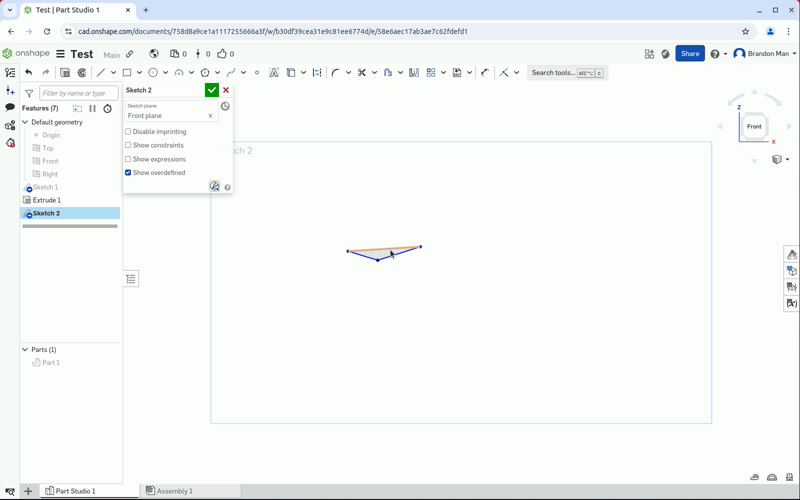
scroll(6)
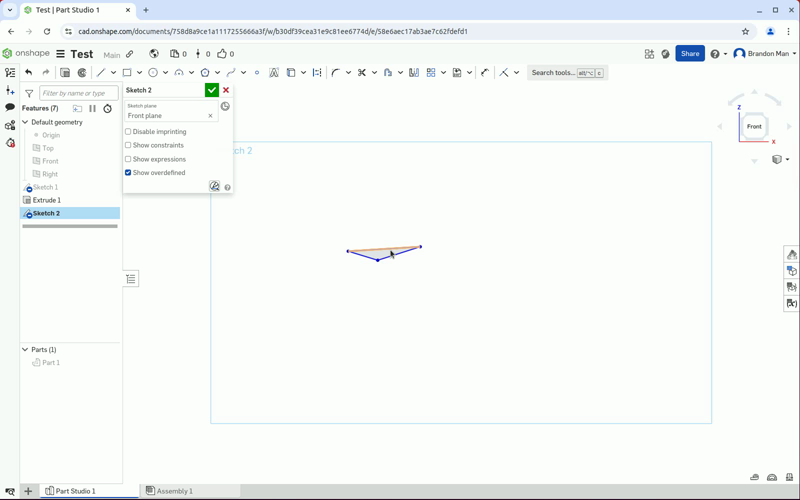
scroll(6)
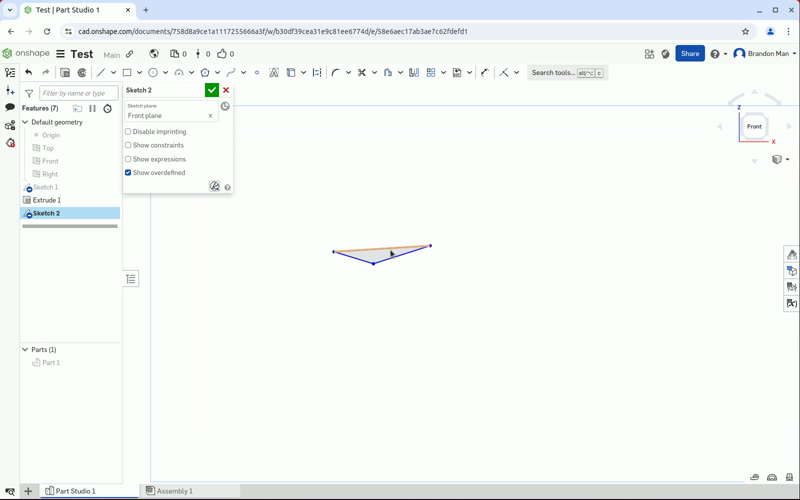
scroll(6)
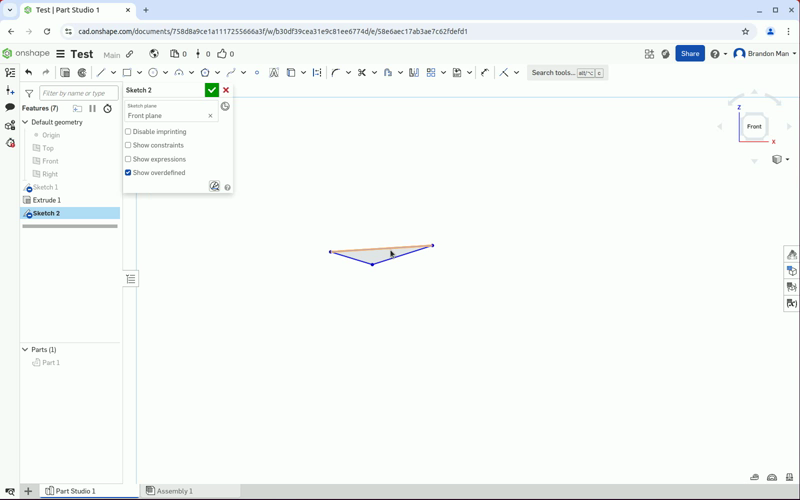
scroll(6)
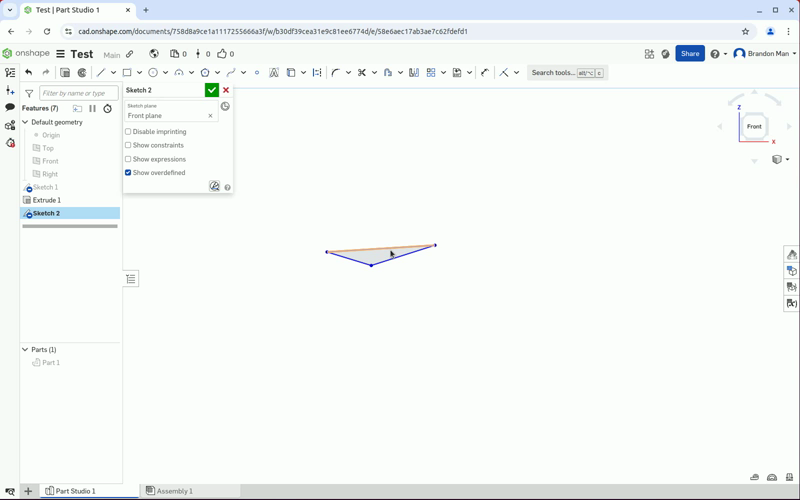
scroll(6)
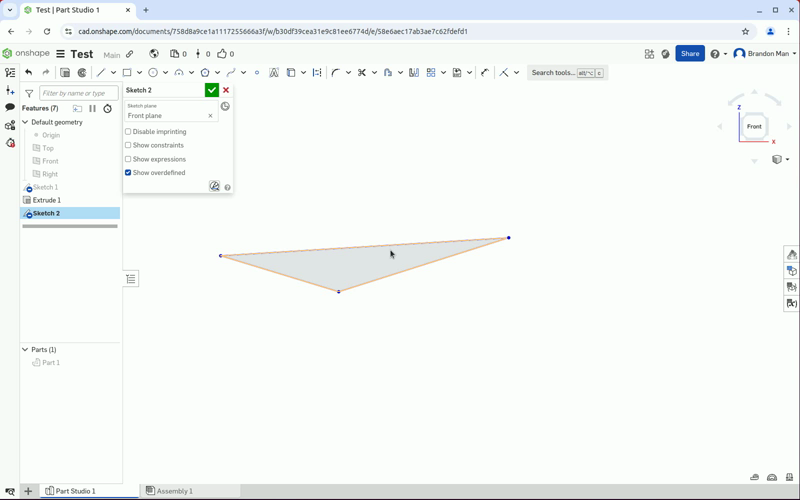
scroll(6)
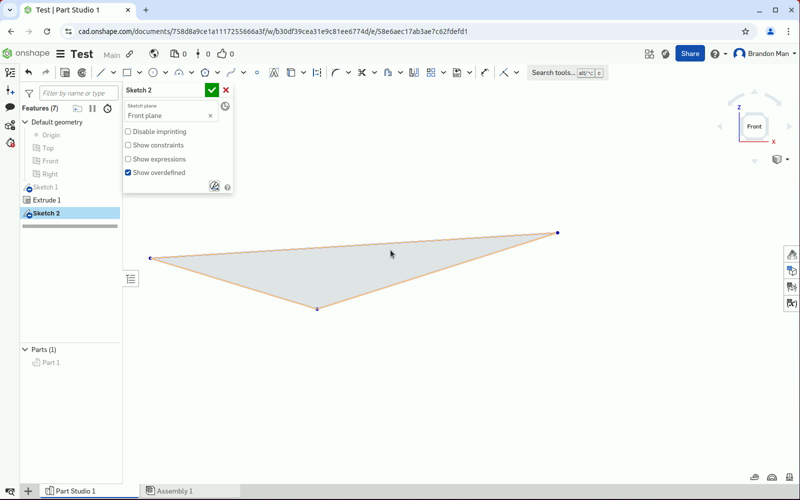
scroll(6)
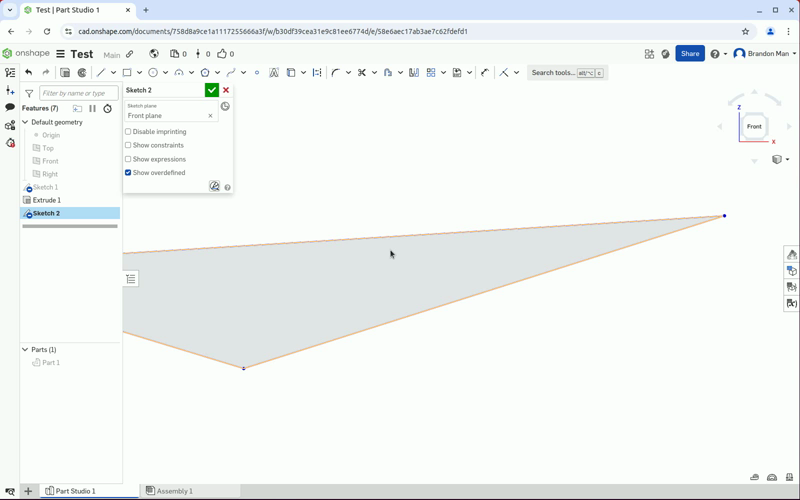
click(390, 249)
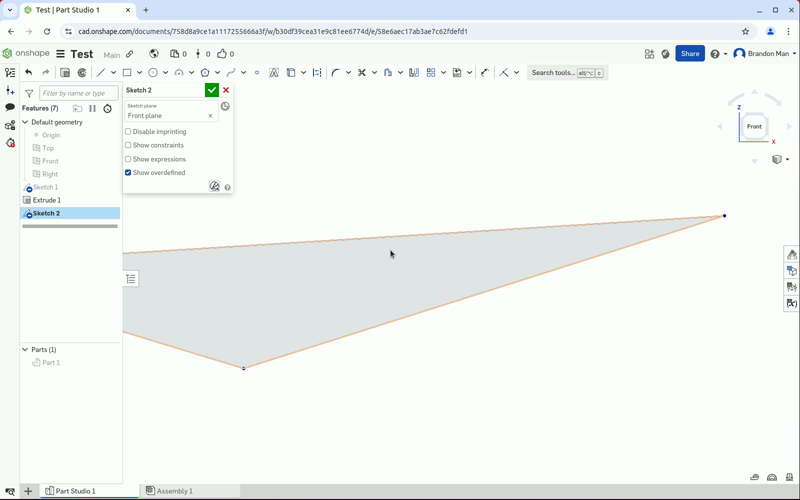
scroll(-6)
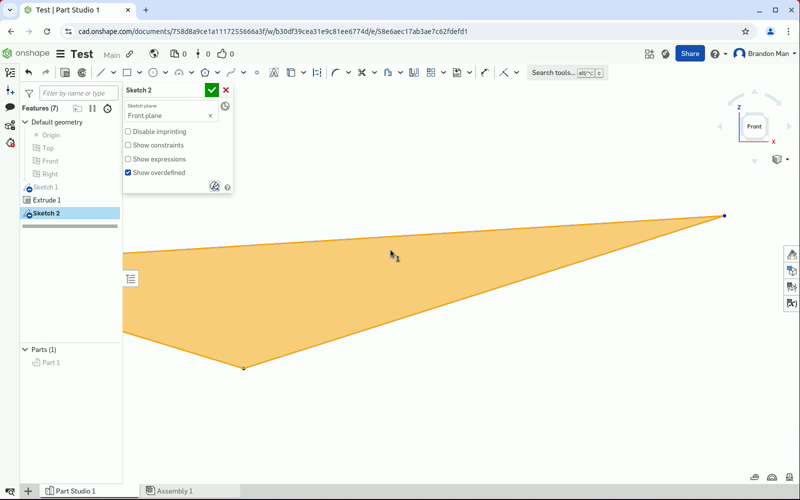
scroll(-6)
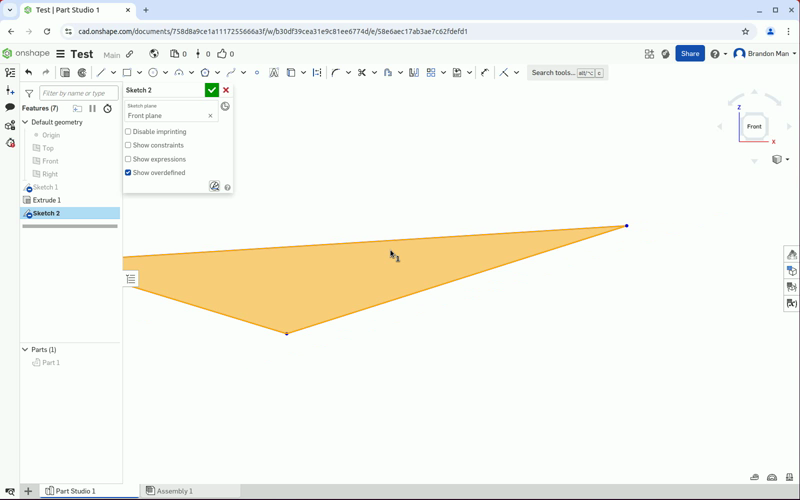
scroll(-6)
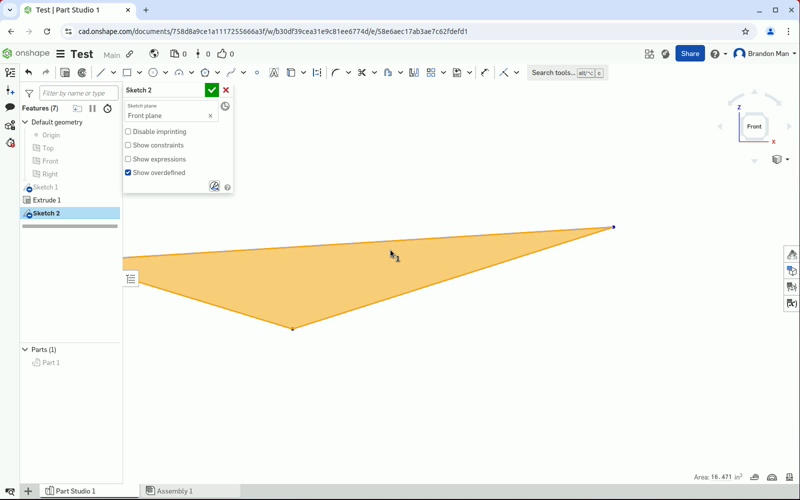
scroll(-6)
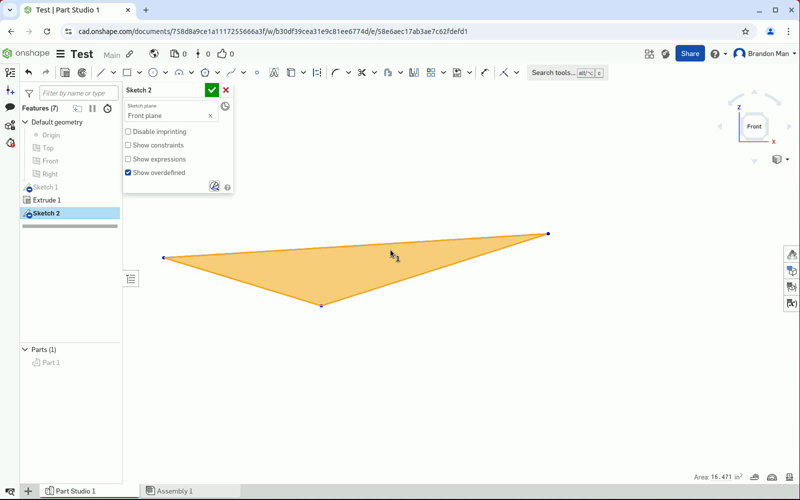
scroll(-6)
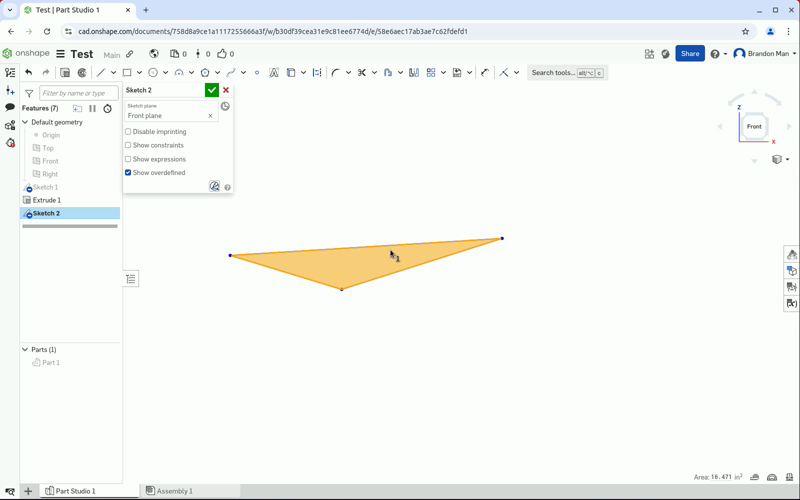
scroll(-6)
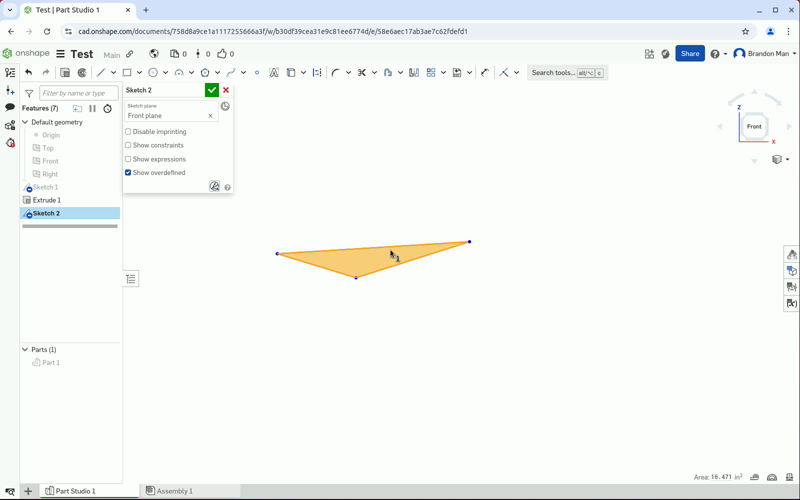
scroll(-6)
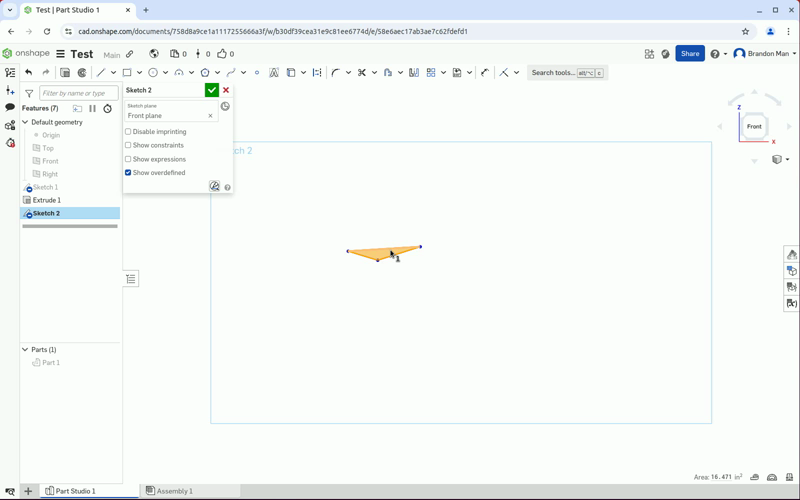
mouse_move(73, 352)
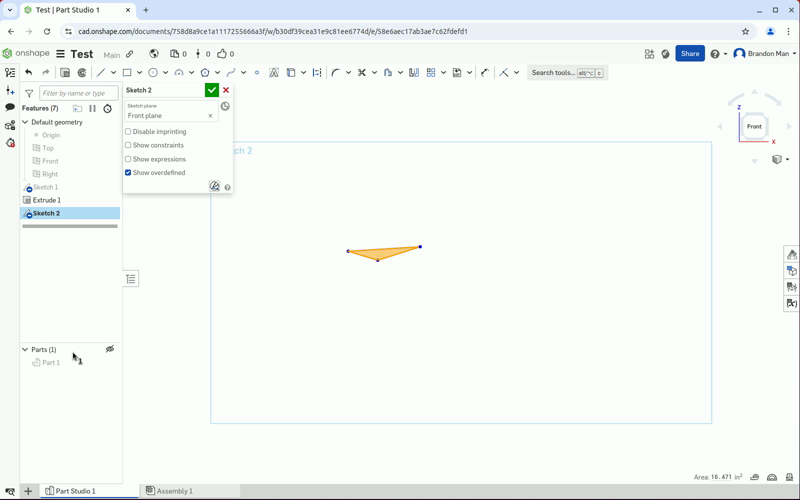
key(shift+y)
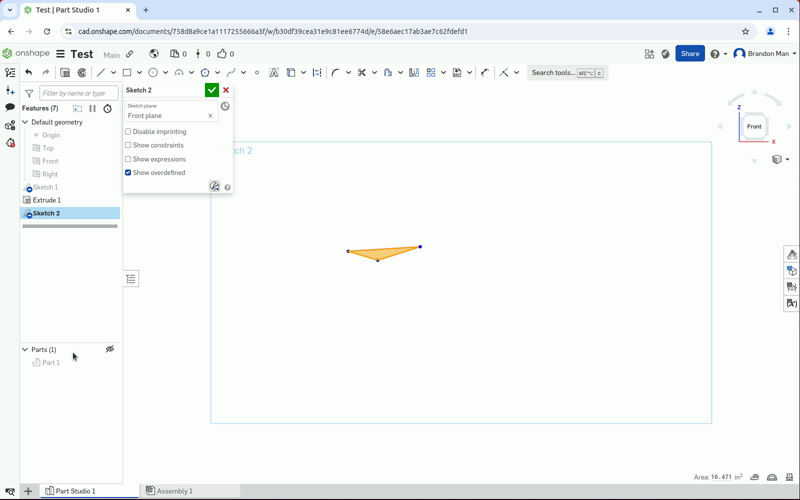
key(shift+e)
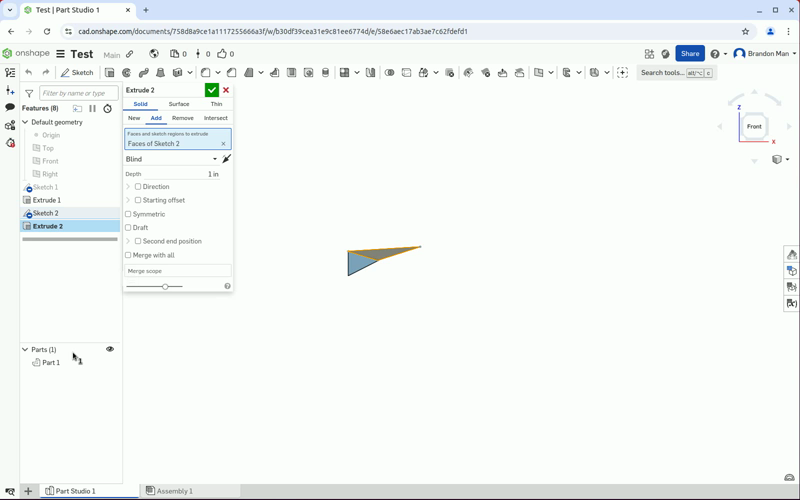
mouse_move(143, 106)
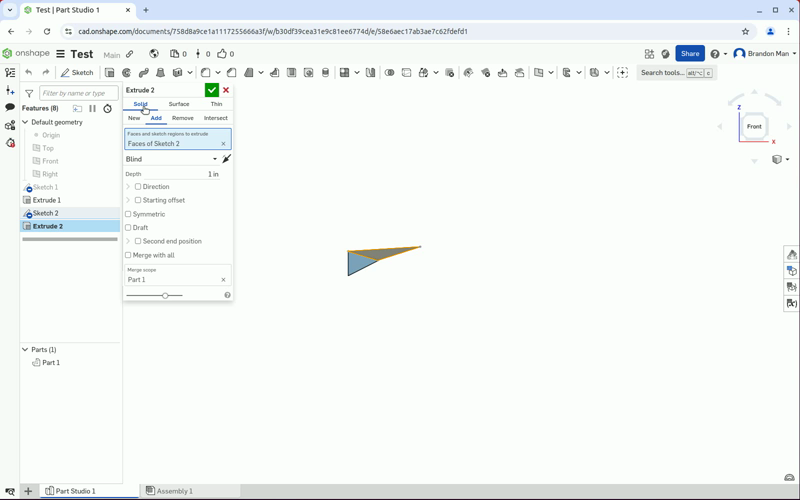
click(143, 106)
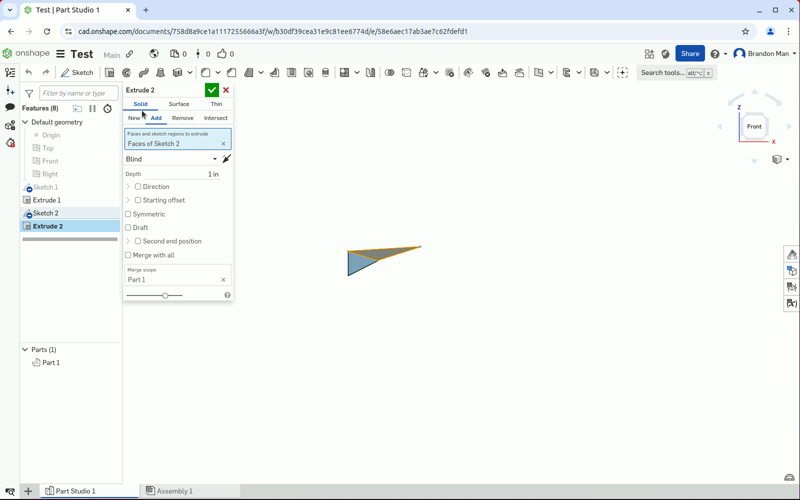
mouse_move(137, 120)
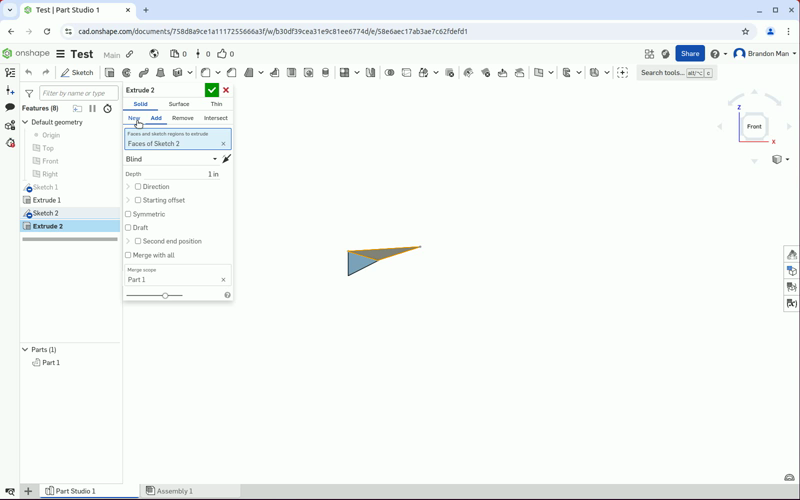
click(137, 120)
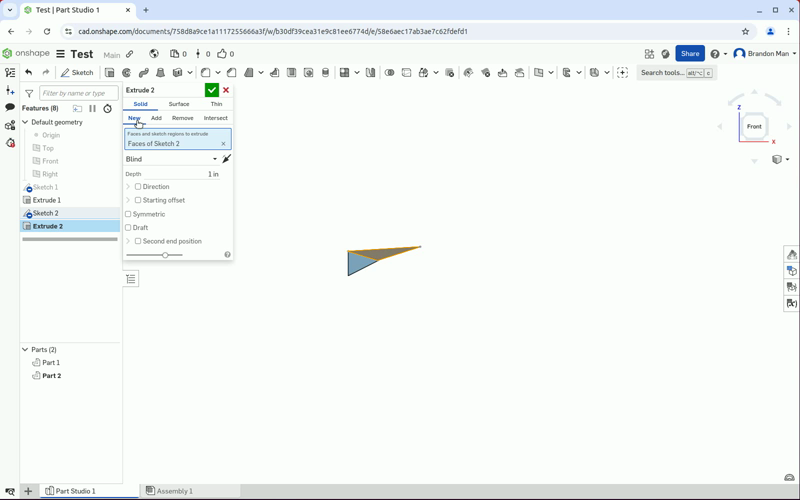
key(tab, 4)
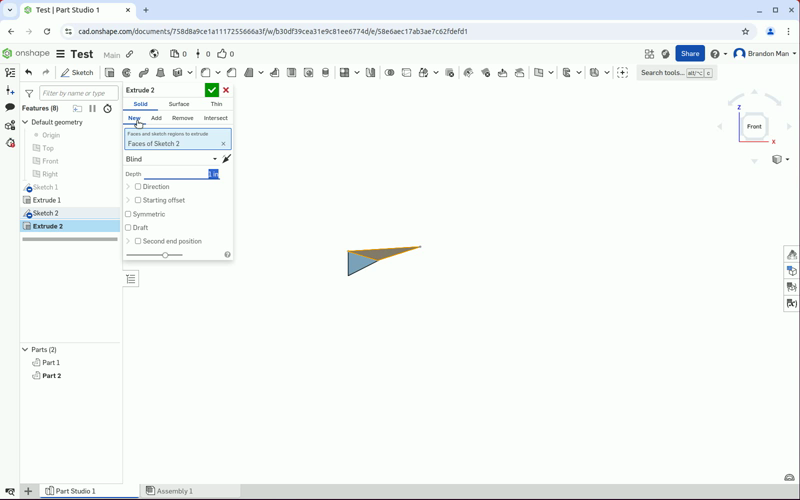
text(8.666)
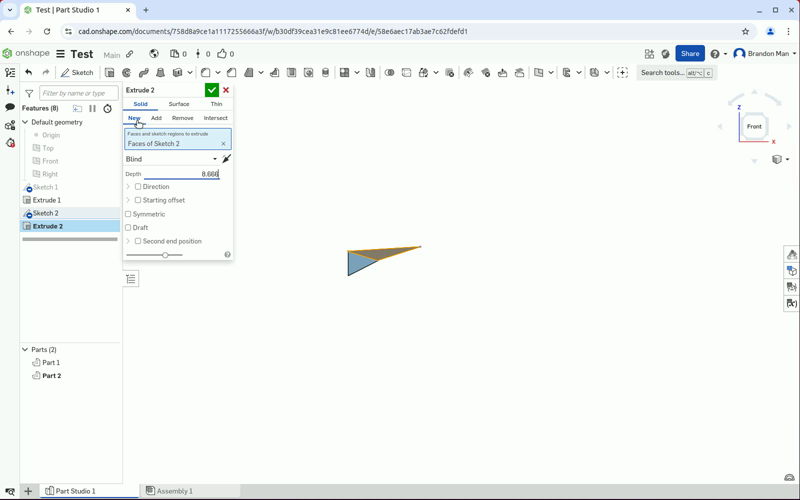
key(enter)
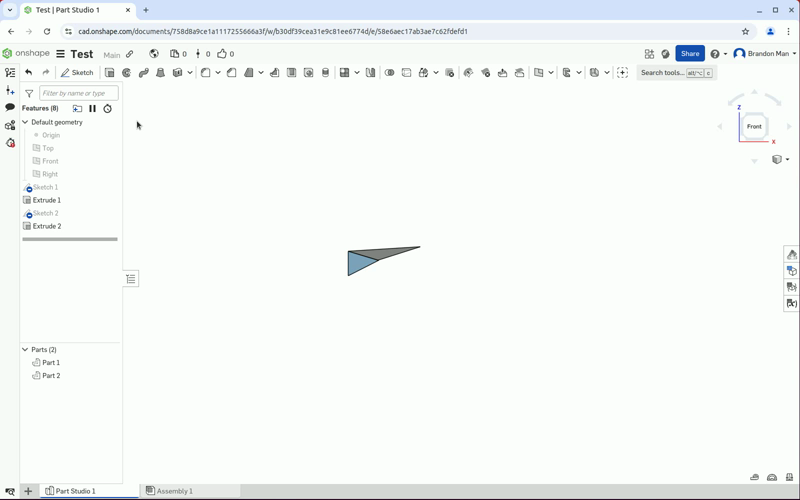
key(shift+h)
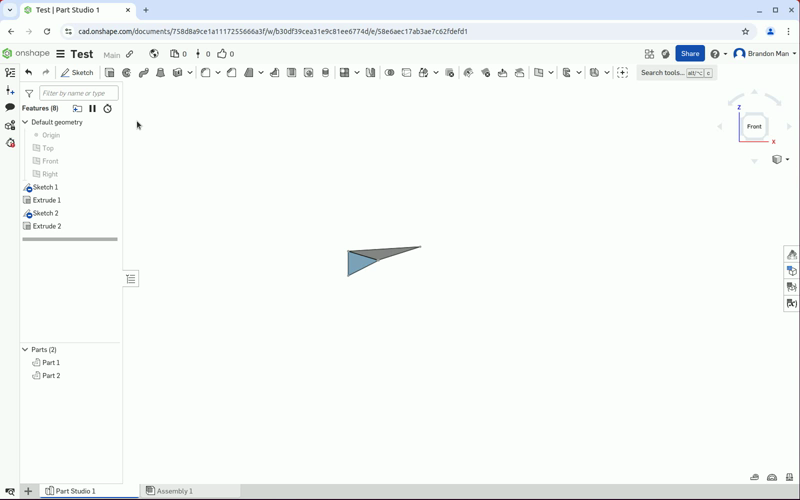
key(shift+h)
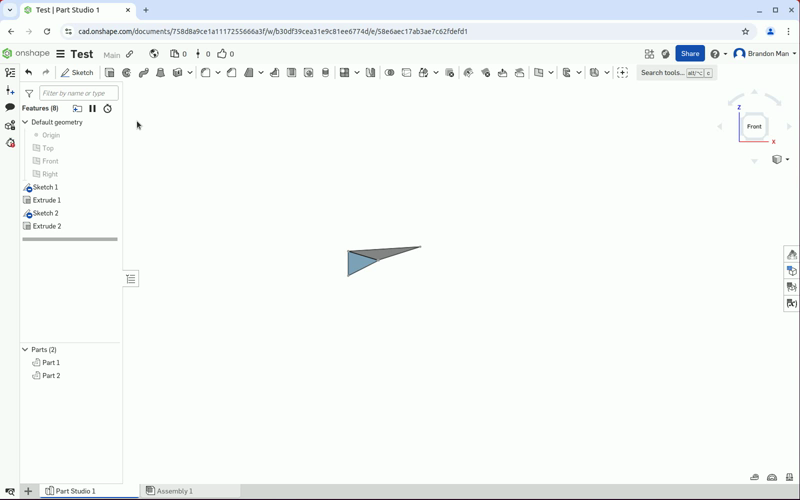
key(shift+7)
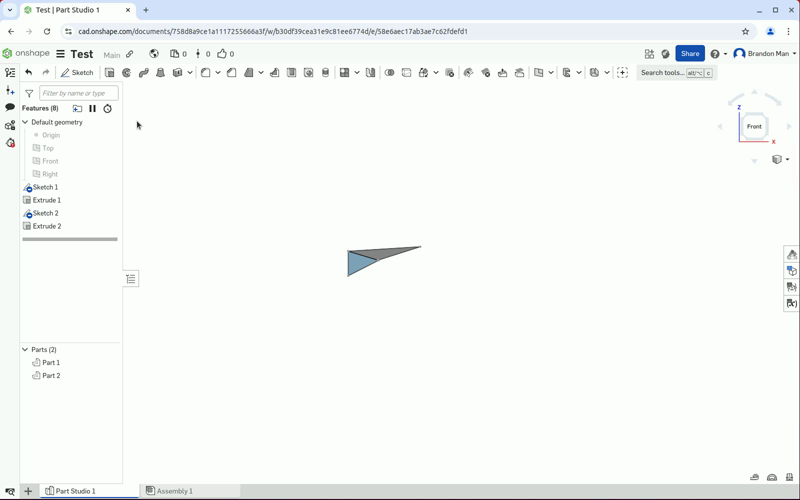
key(left, 2)
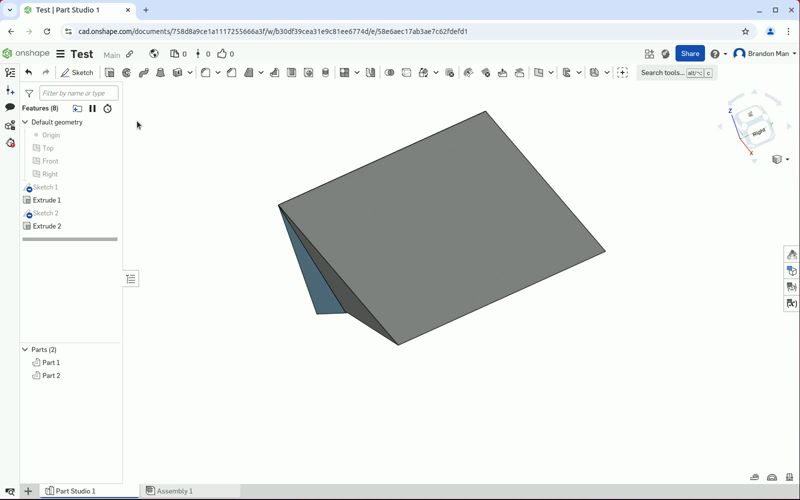
key(down, 2)
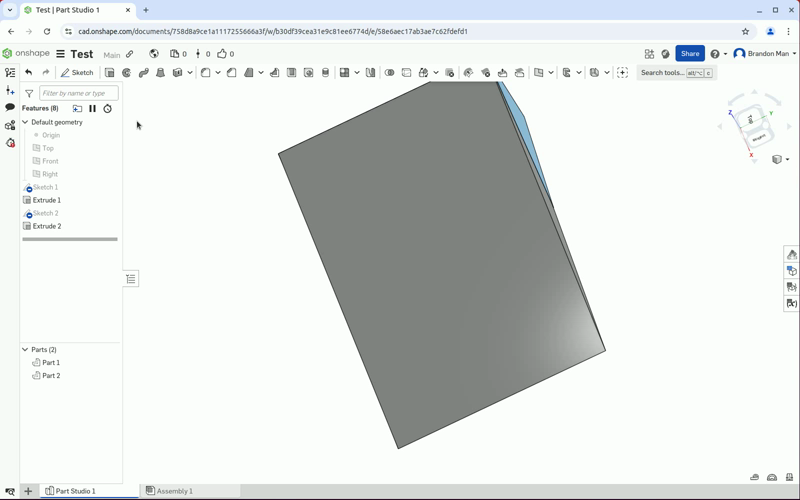
key(up, 2)
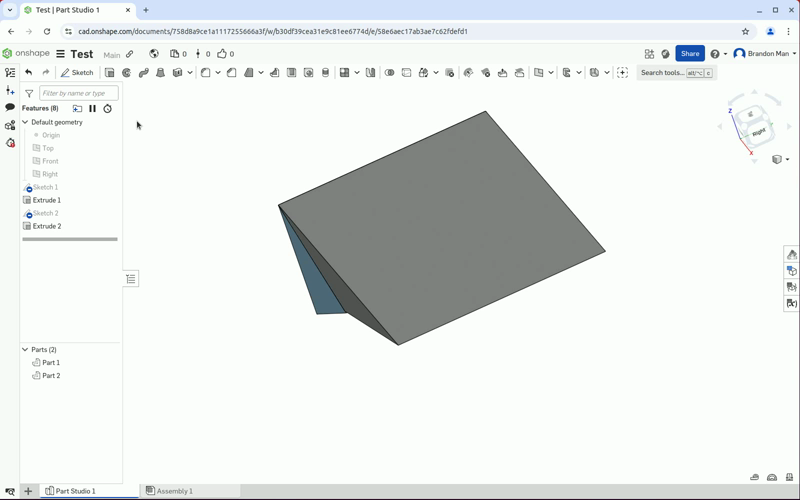
key(right, 2)
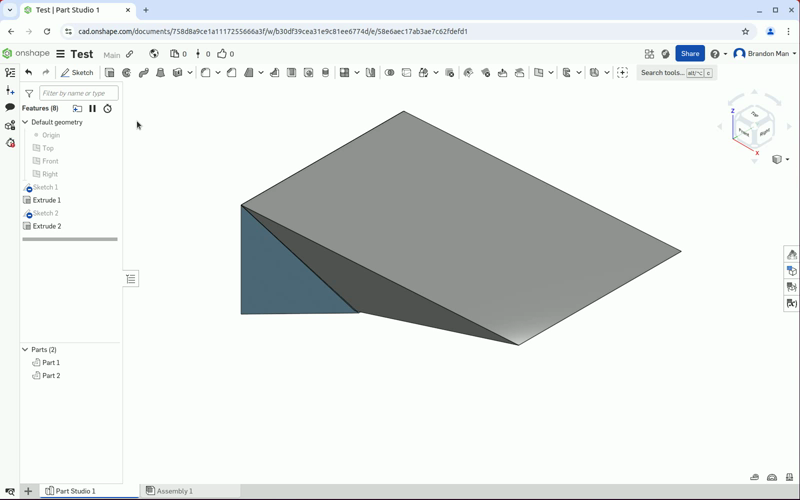
mouse_move(73, 189)
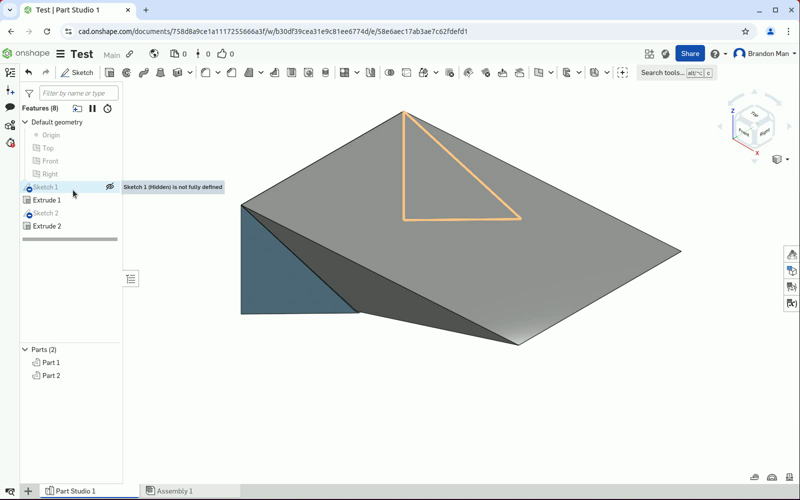
click(73, 189)